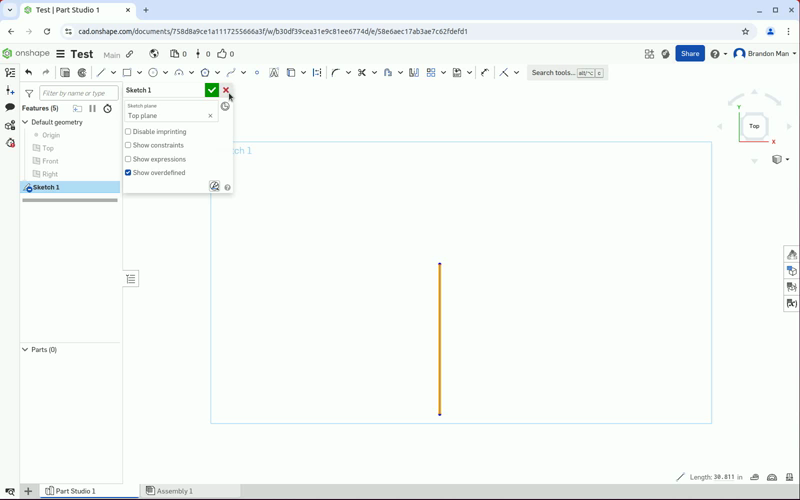
key(shift+h)
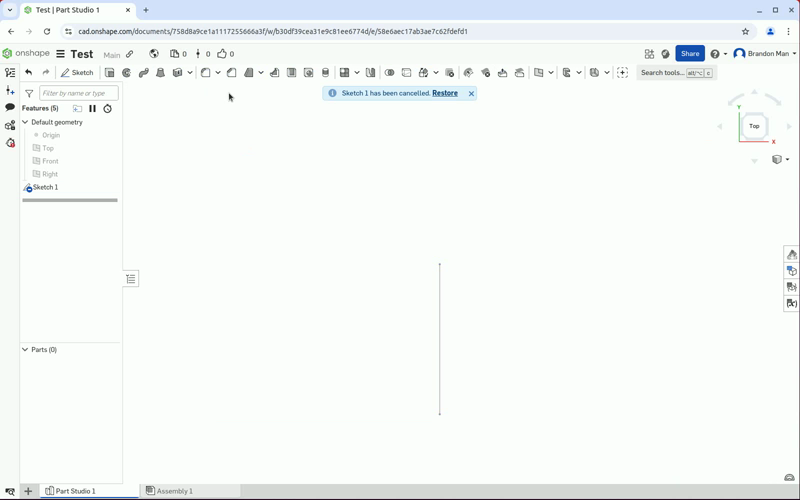
key(shift+s)
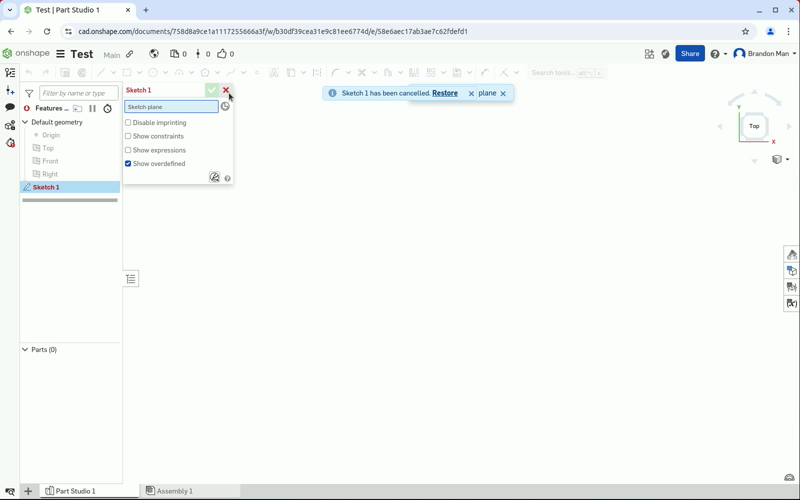
mouse_move(73, 150)
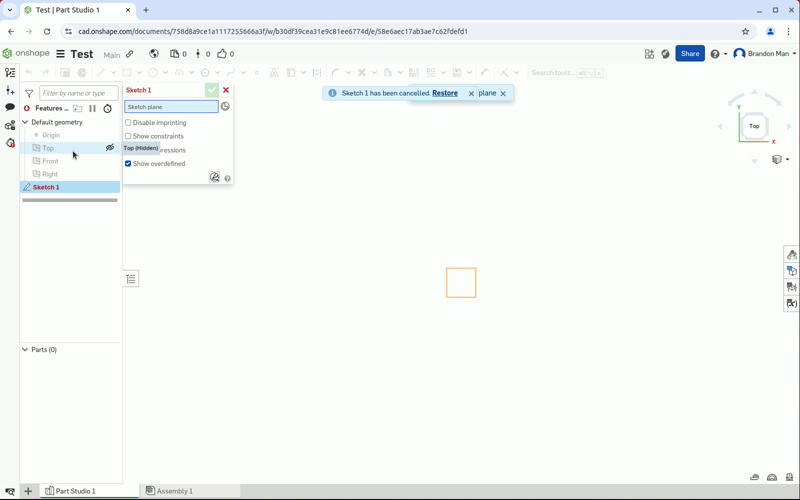
click(73, 150)
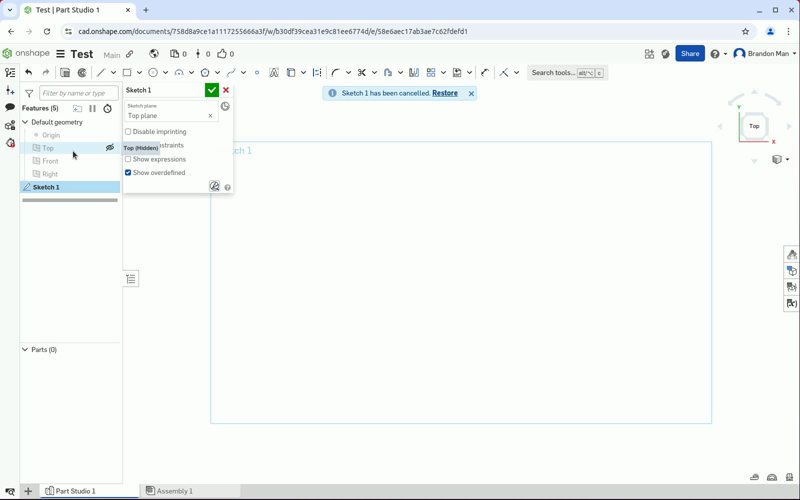
mouse_move(73, 352)
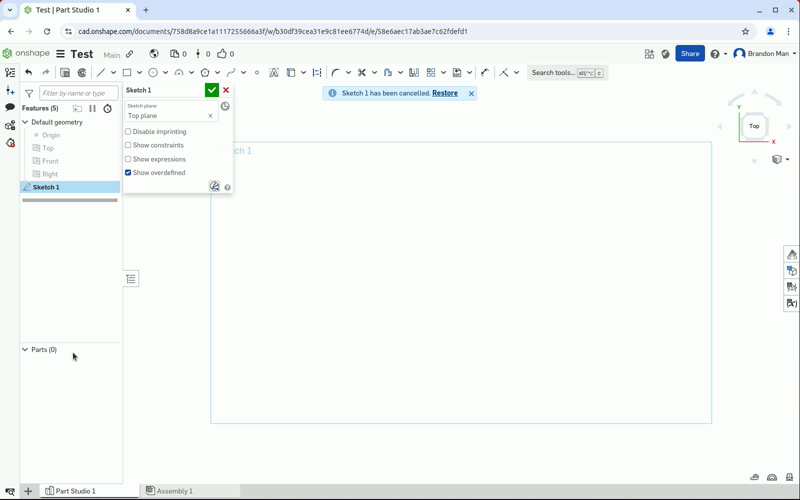
key(y)
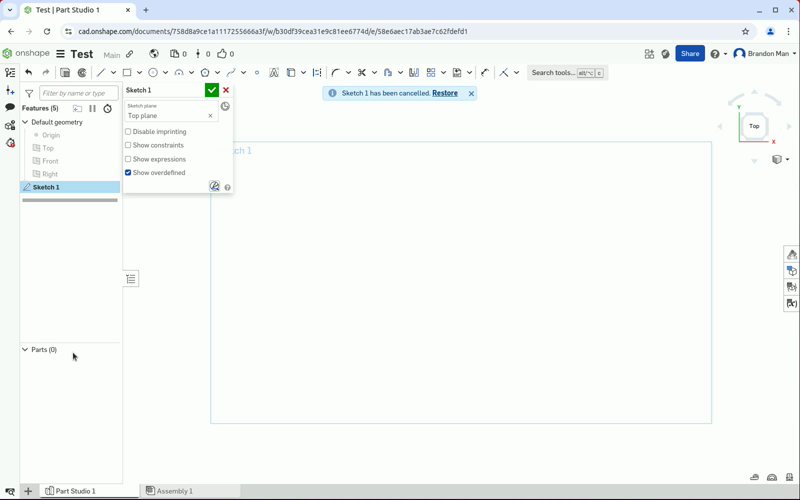
key(l)
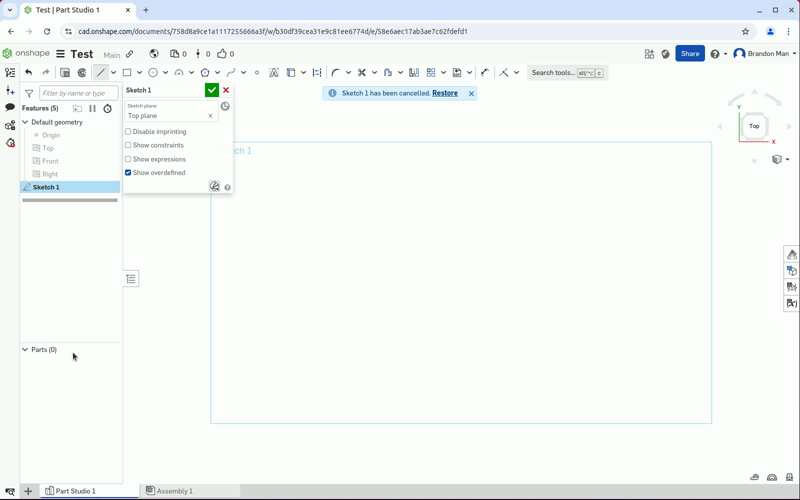
key_down(shift)
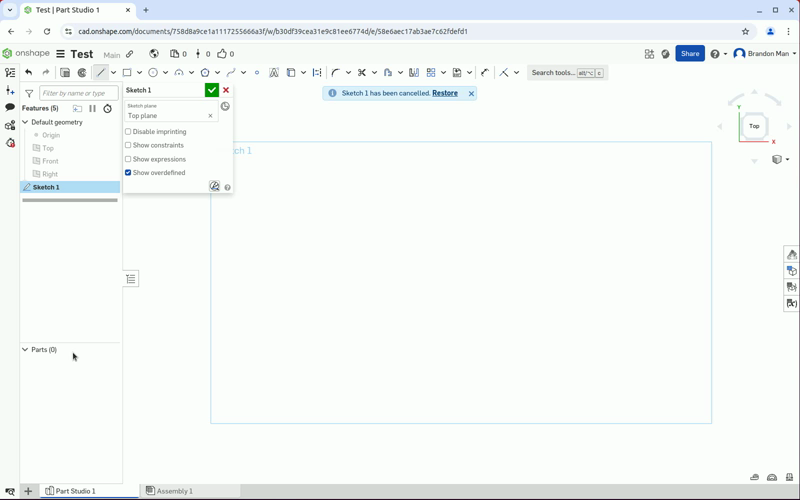
mouse_move(447, 366)
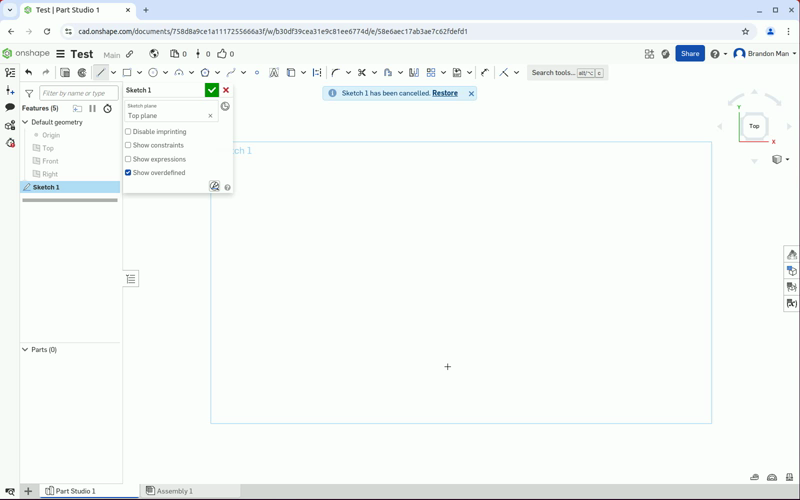
click(447, 366)
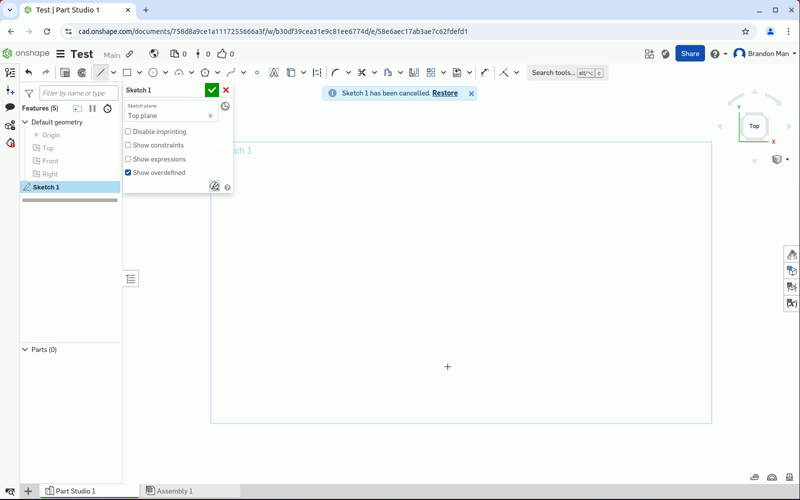
key_up(shift)
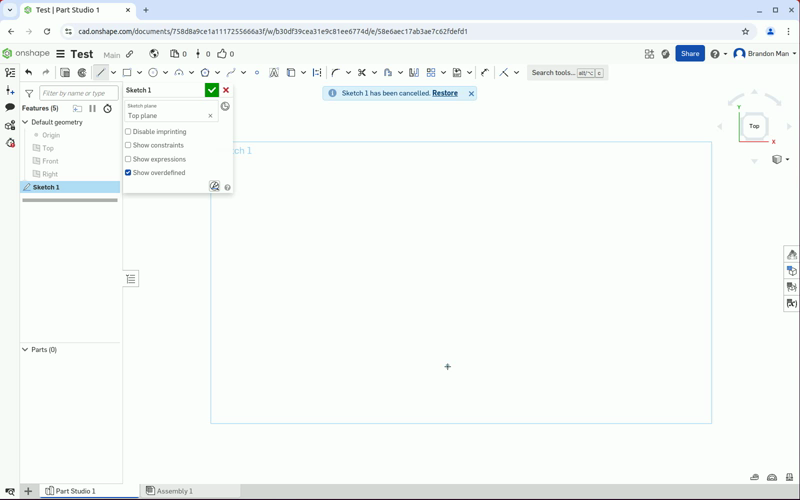
key_down(shift)
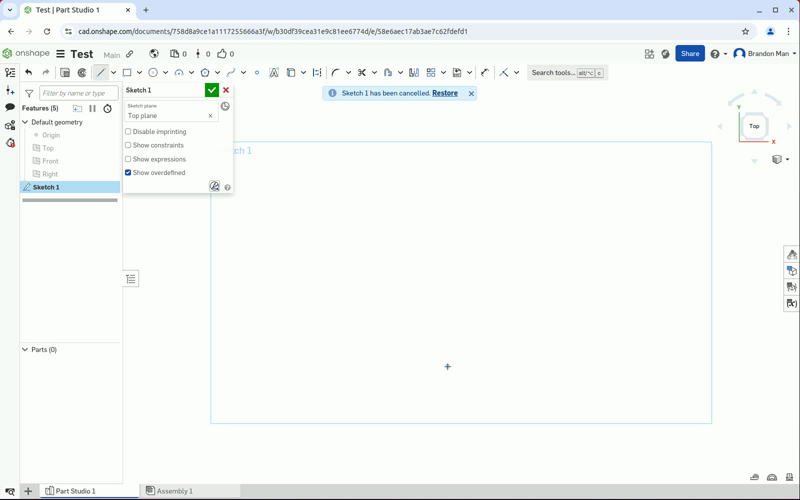
mouse_move(477, 366)
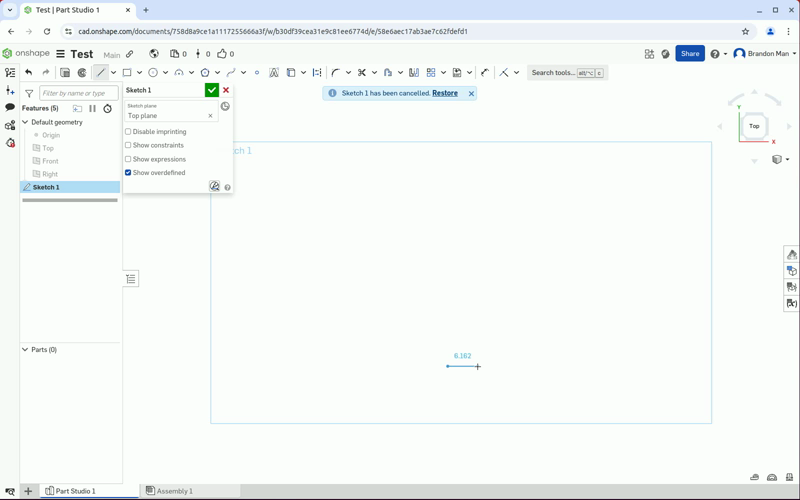
mouse_move(472, 366)
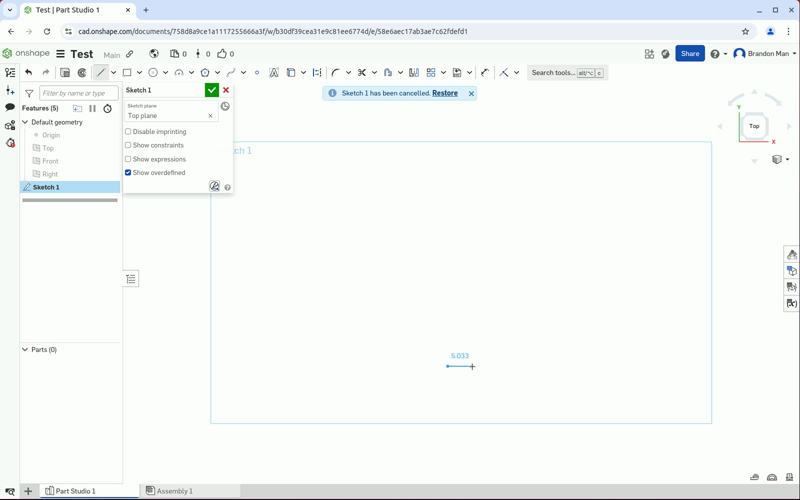
click(472, 366)
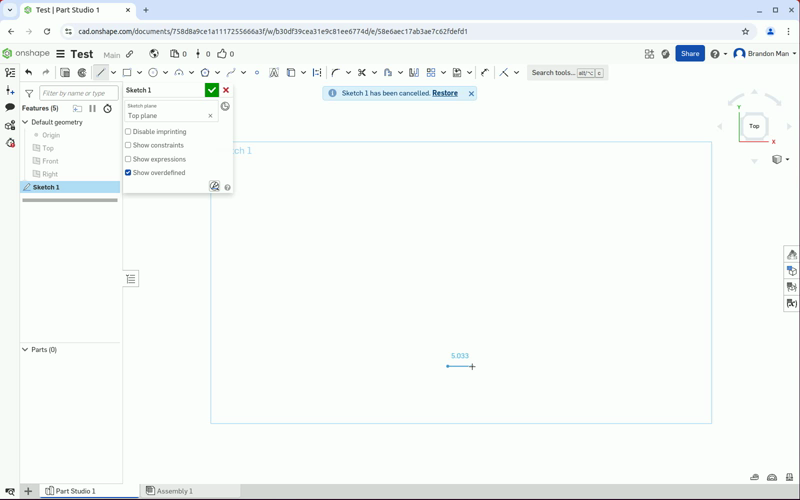
key_up(shift)
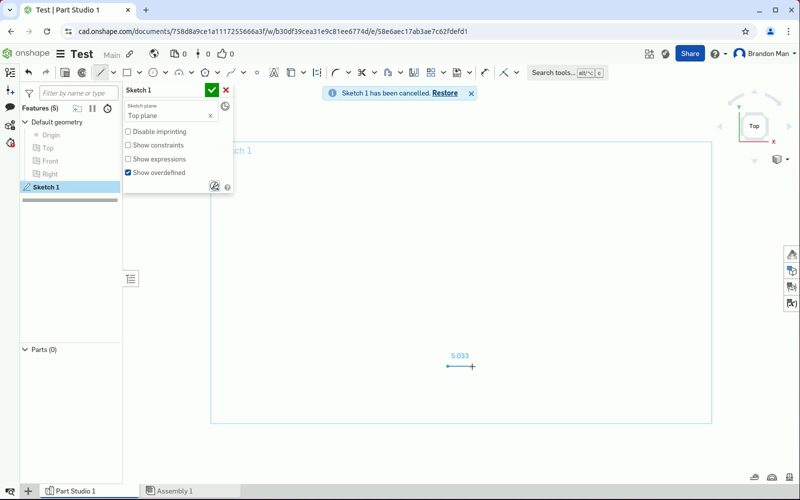
key_down(shift)
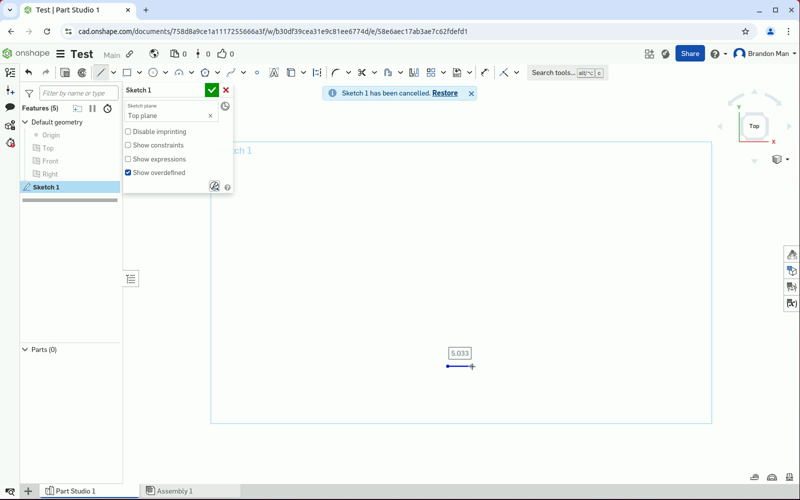
mouse_move(472, 200)
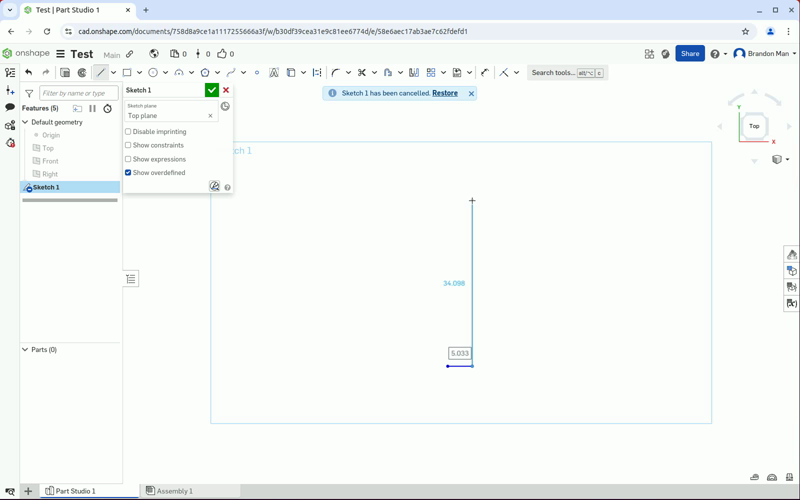
click(472, 200)
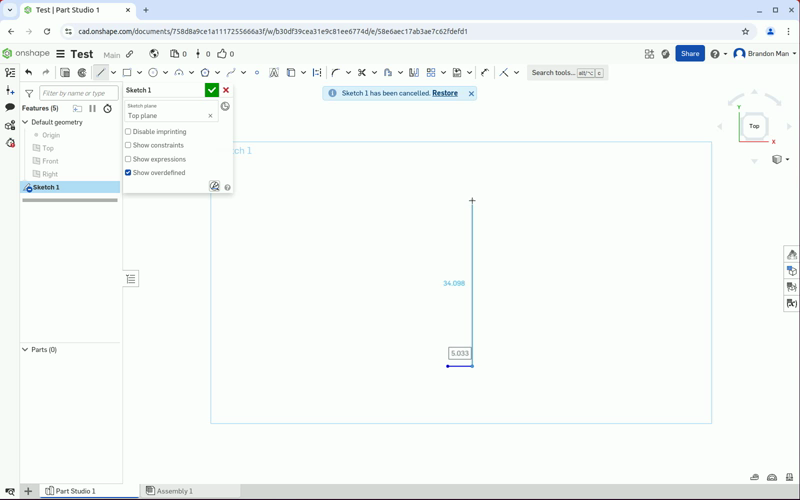
key_up(shift)
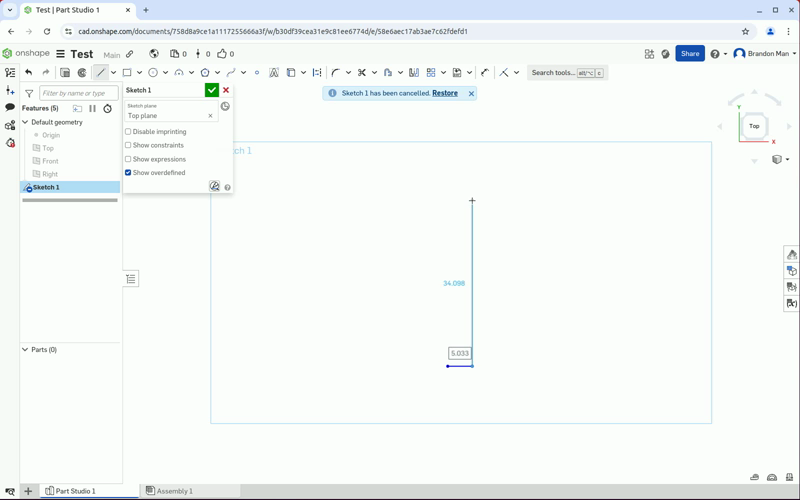
key_down(shift)
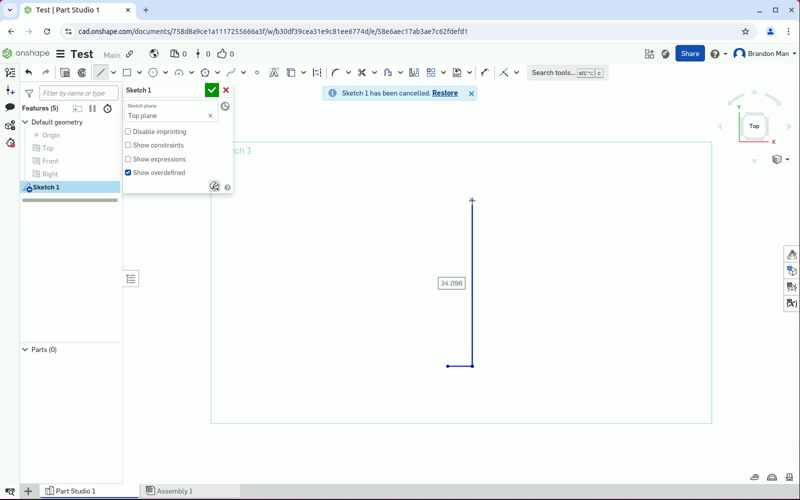
mouse_move(502, 200)
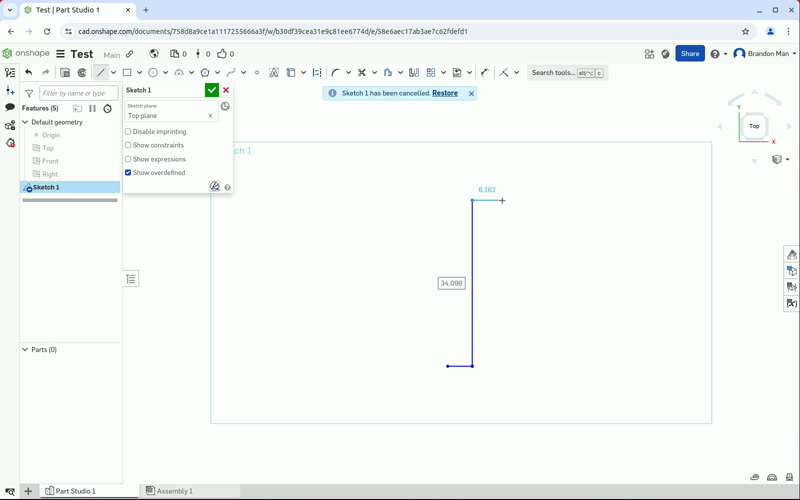
mouse_move(447, 200)
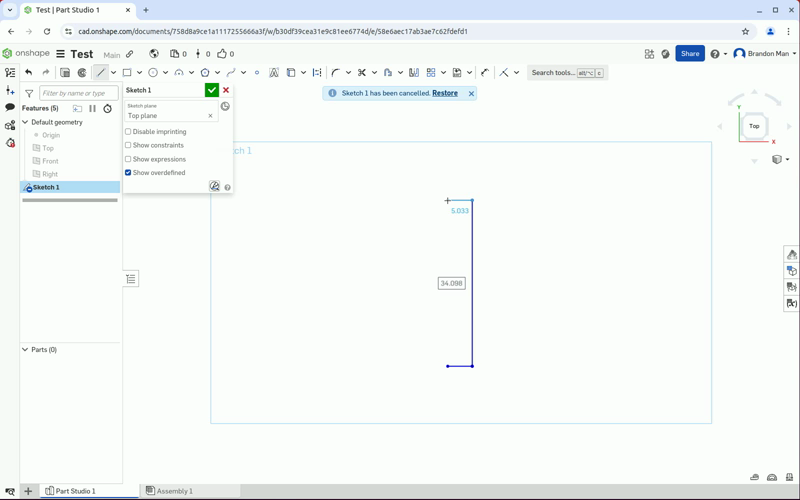
click(447, 200)
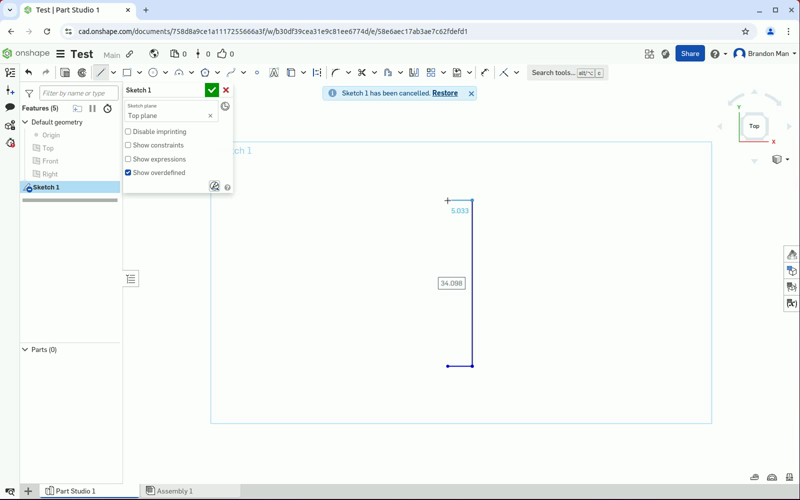
key_up(shift)
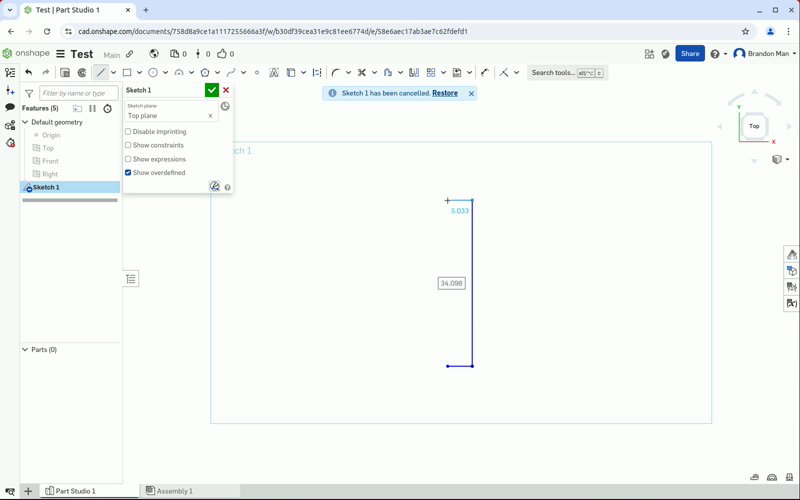
key_down(shift)
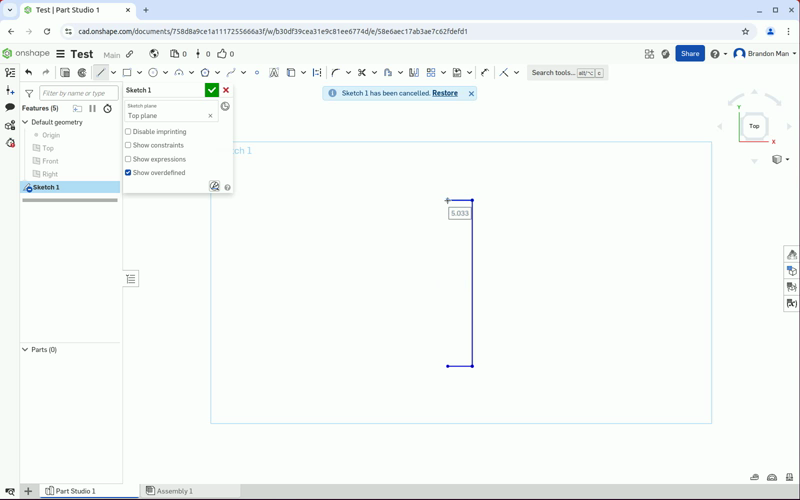
mouse_move(447, 366)
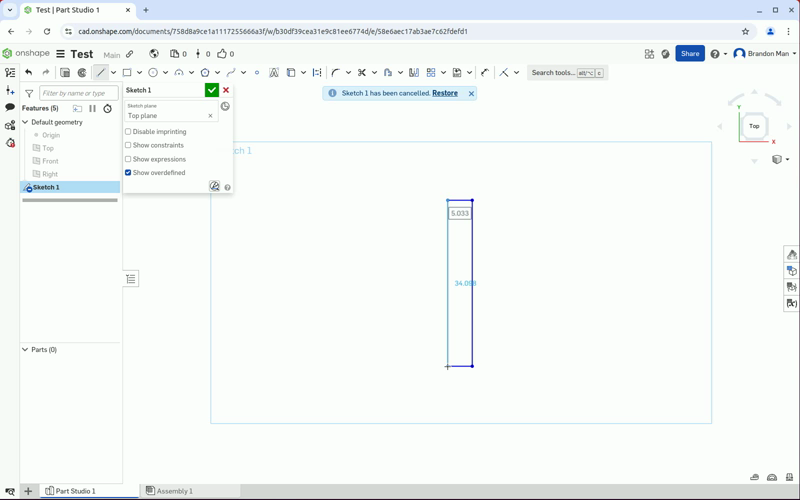
key_up(shift)
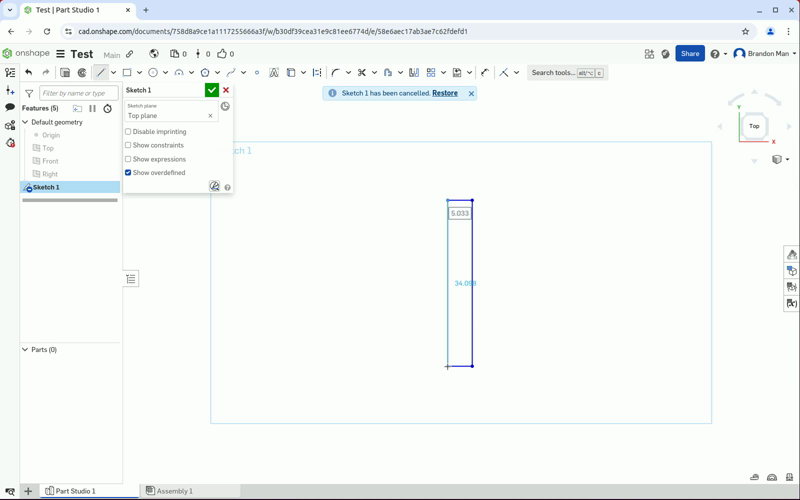
click(447, 366)
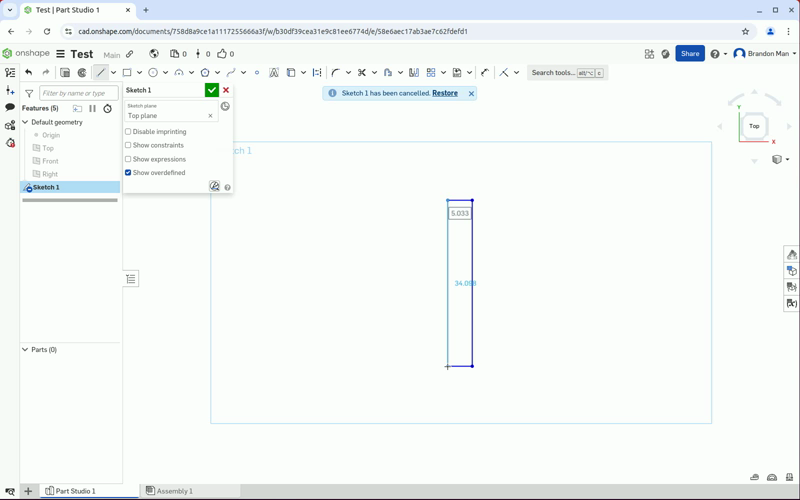
key(esc)
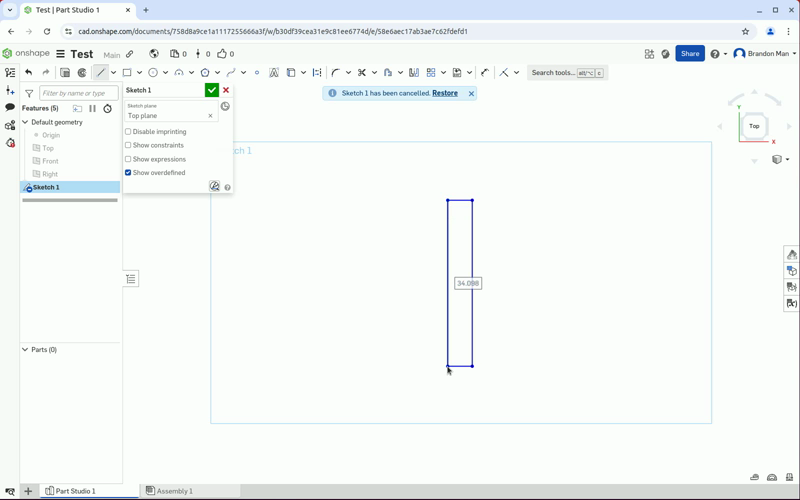
mouse_move(455, 253)
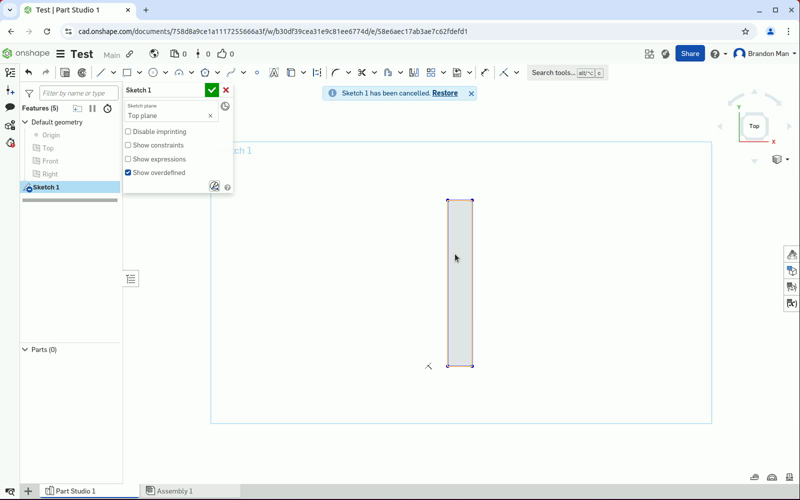
click(455, 253)
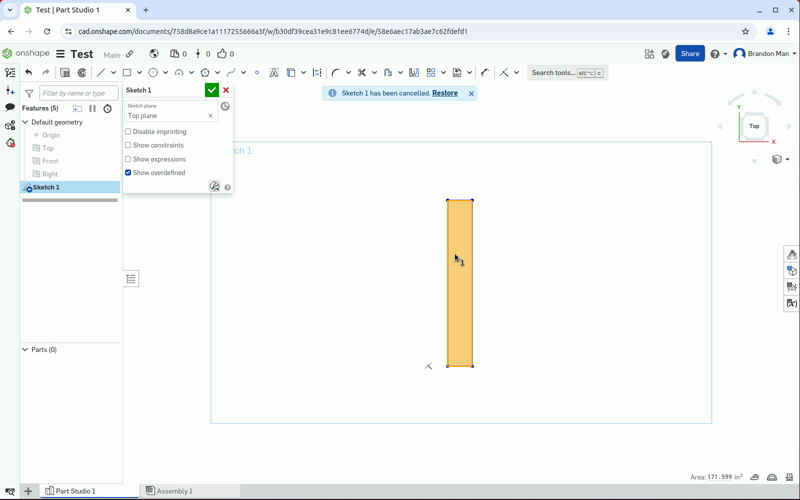
mouse_move(73, 352)
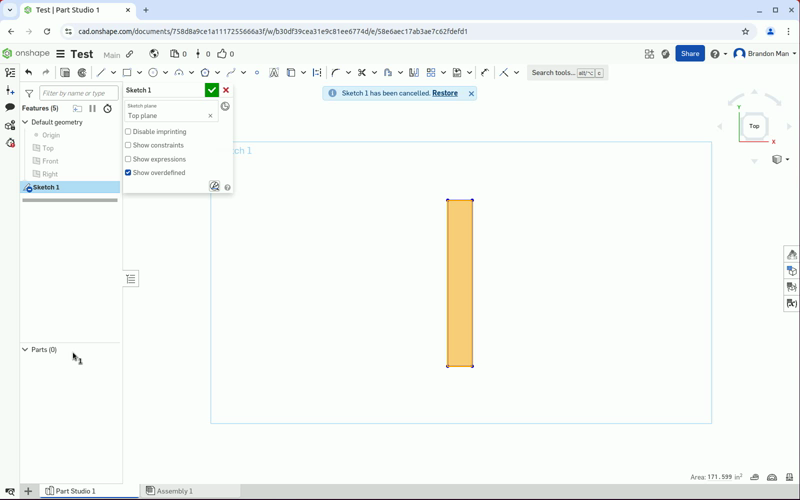
key(shift+y)
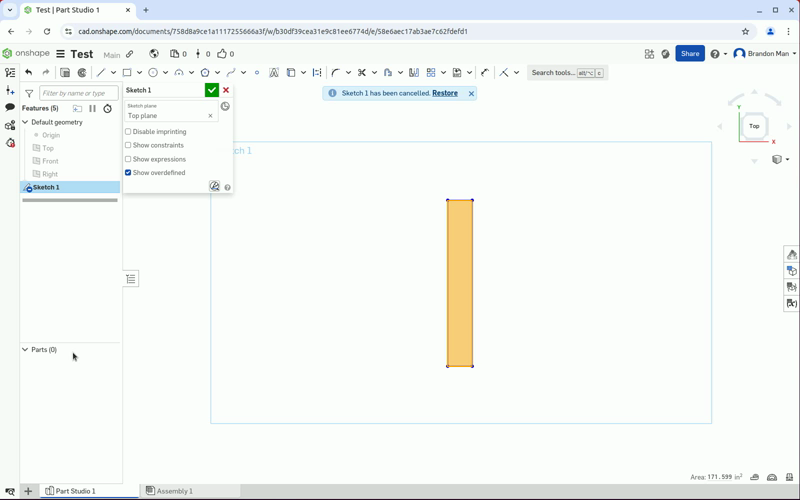
key(shift+e)
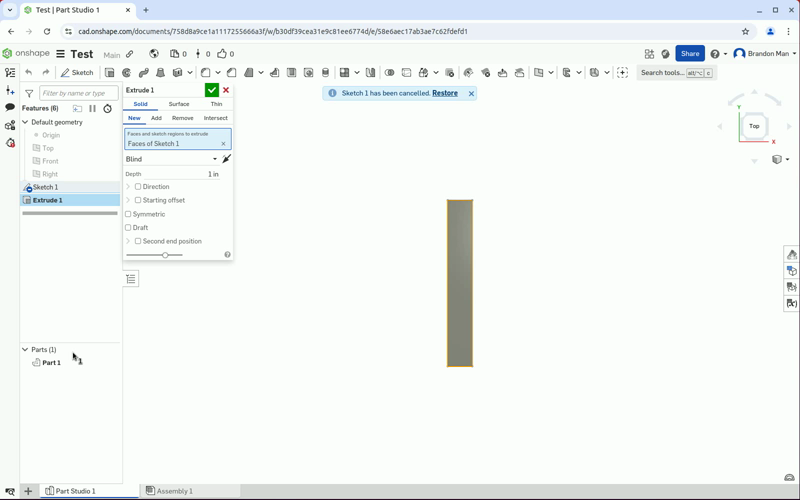
mouse_move(143, 106)
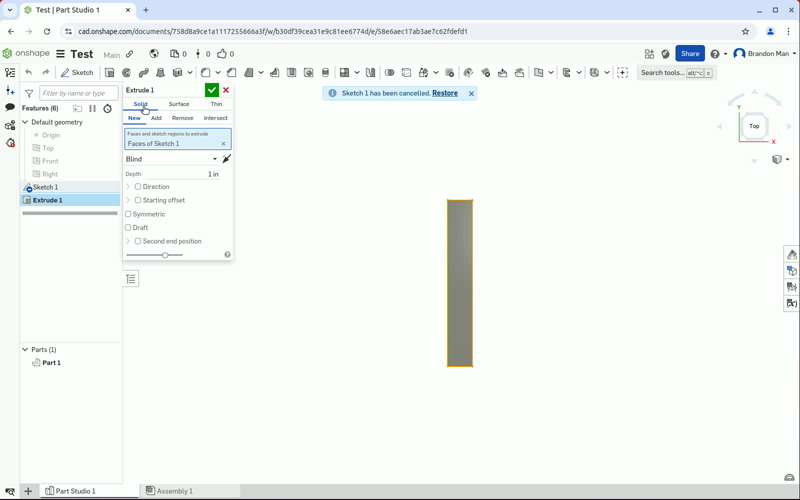
click(143, 106)
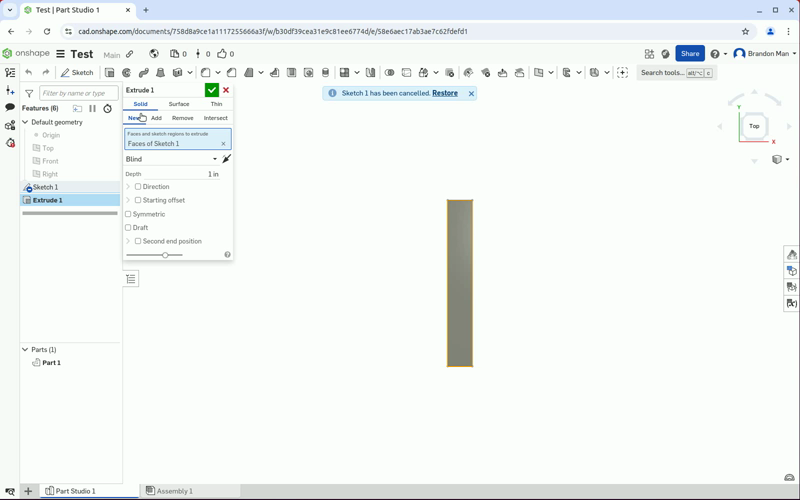
mouse_move(137, 120)
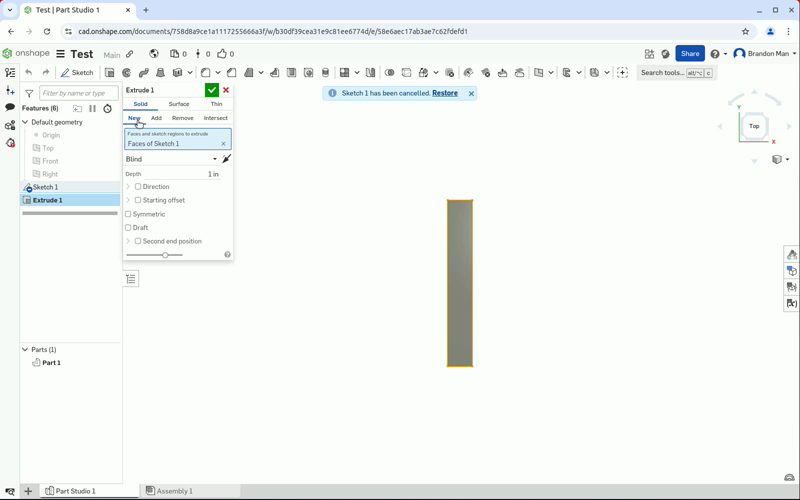
click(137, 120)
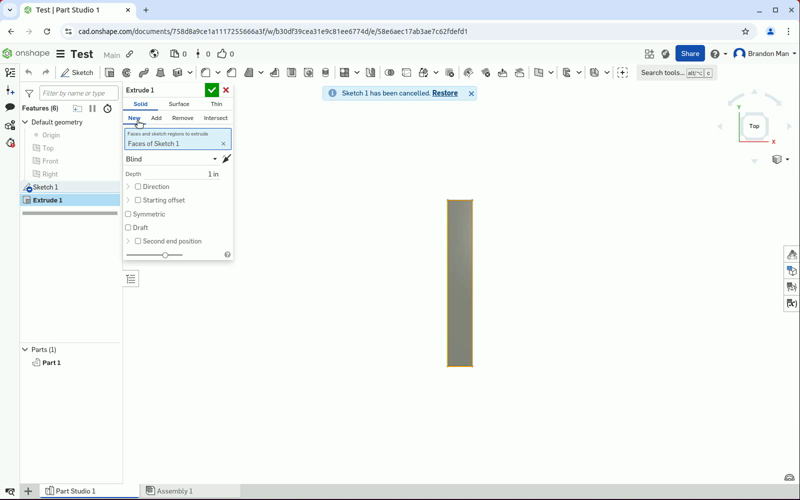
key(tab, 4)
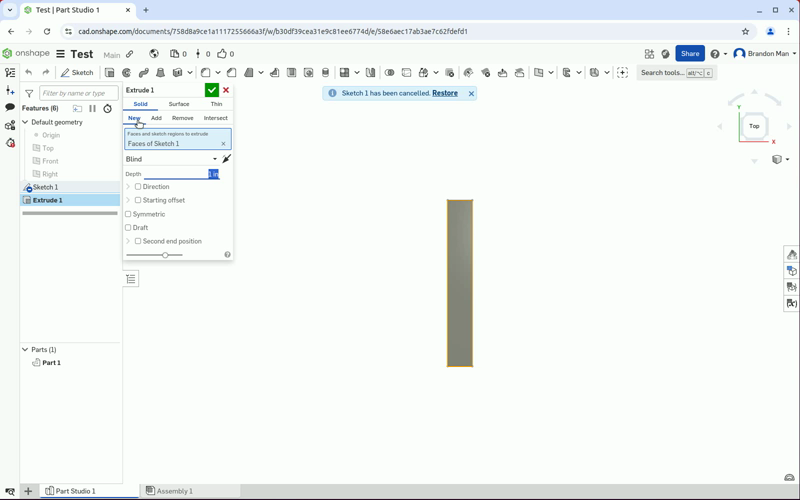
text(22.145)
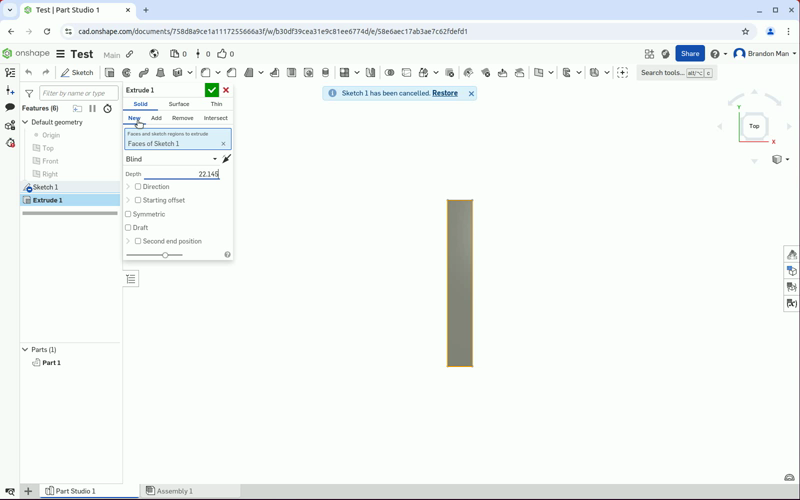
key(enter)
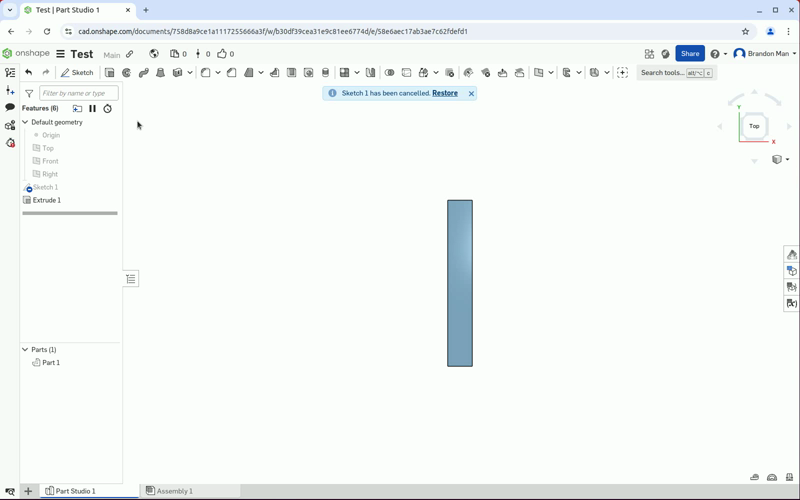
key(shift+h)
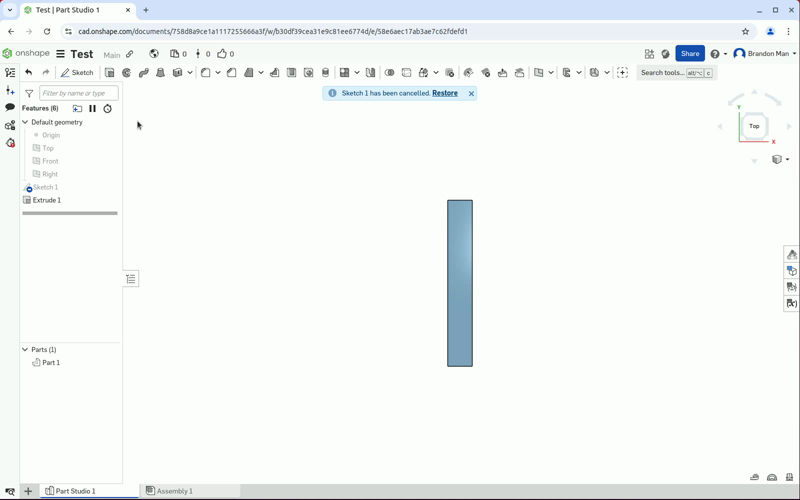
key(shift+h)
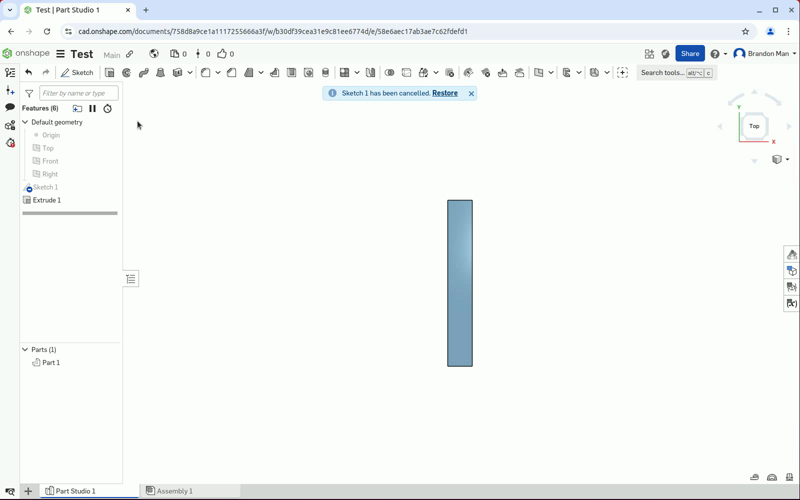
mouse_move(73, 189)
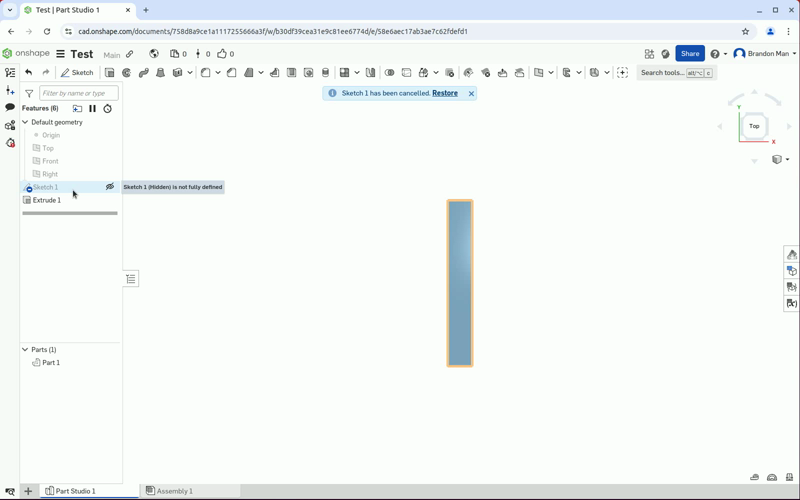
click(73, 189)
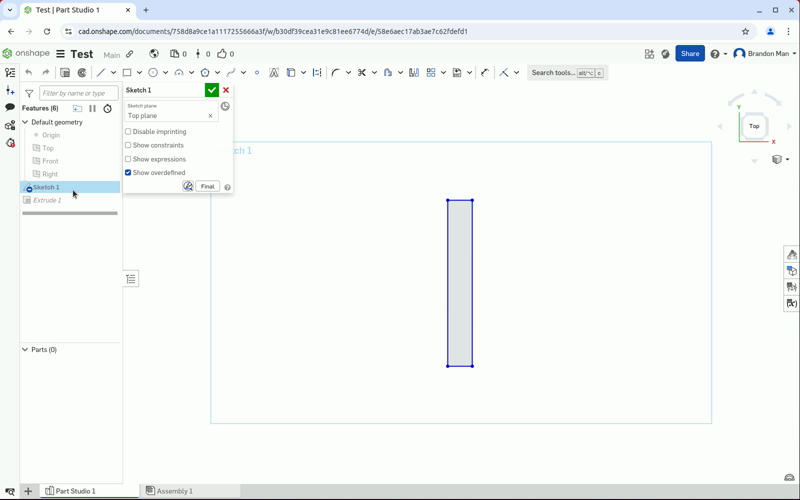
mouse_move(229, 92)
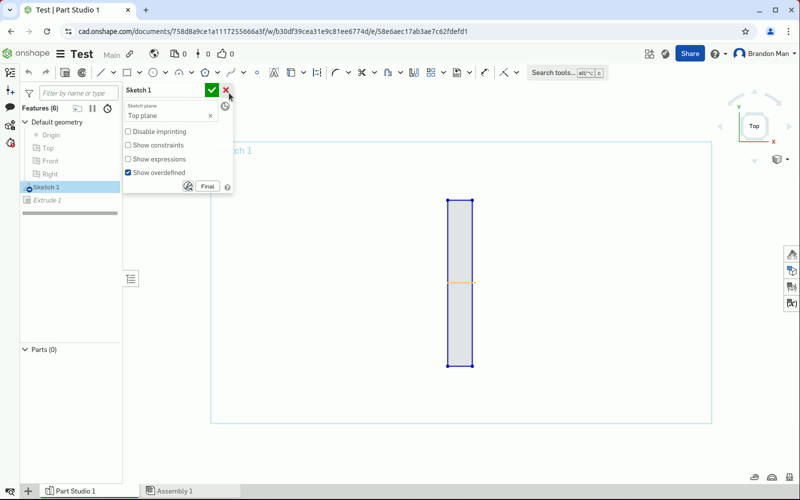
click(229, 92)
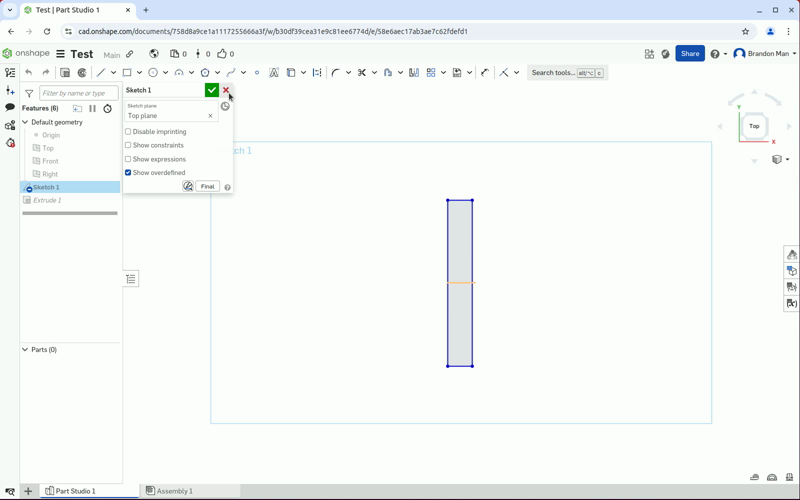
key(shift+s)
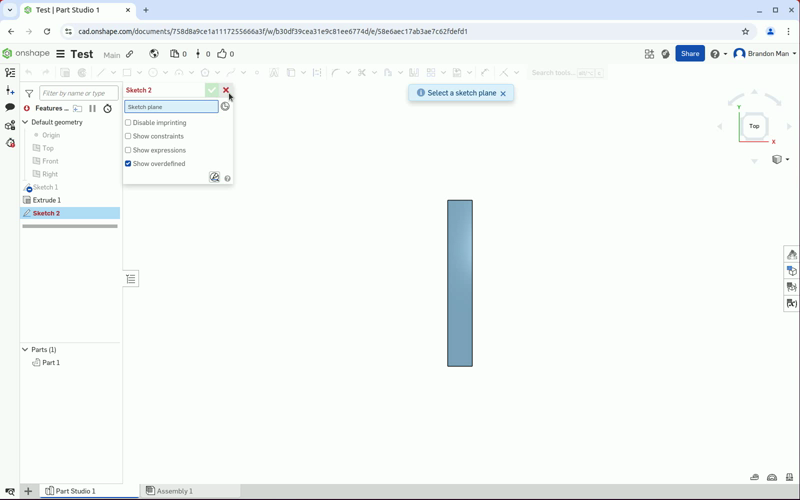
mouse_move(73, 150)
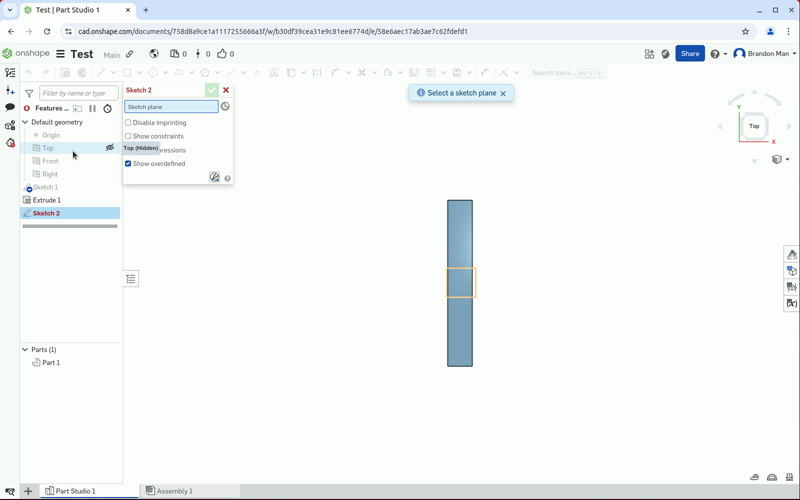
click(73, 150)
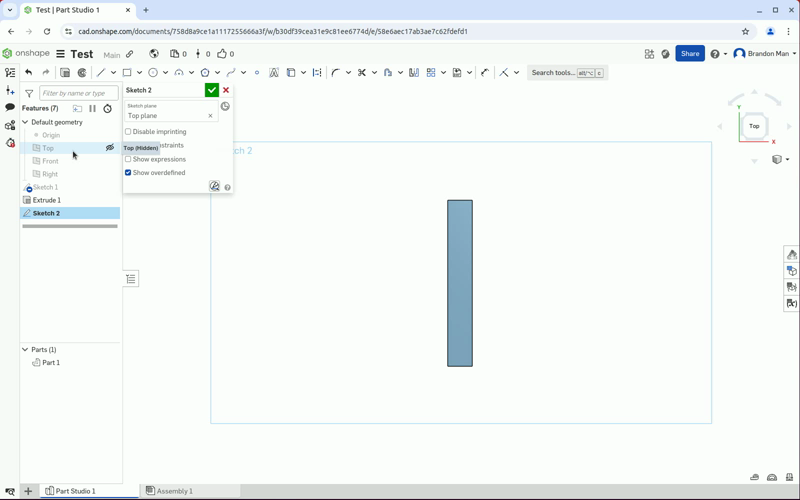
mouse_move(73, 352)
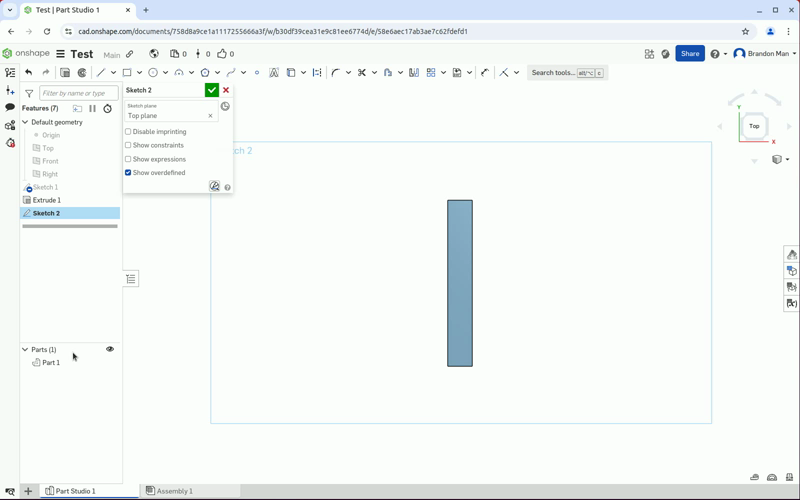
key(y)
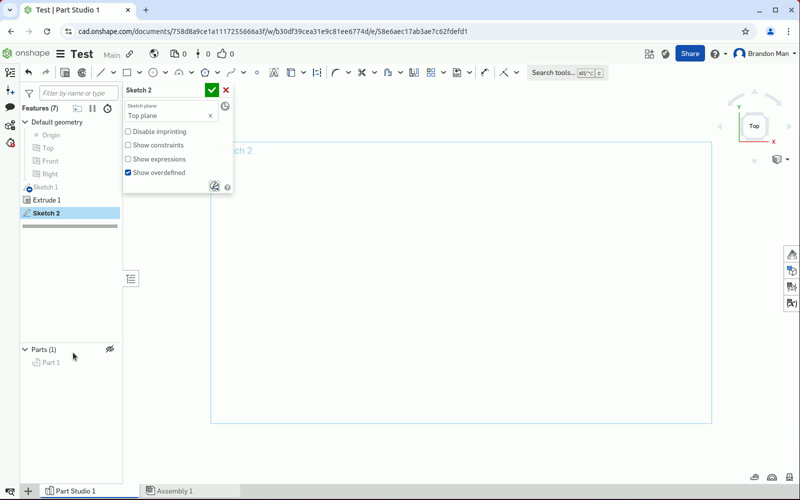
key(l)
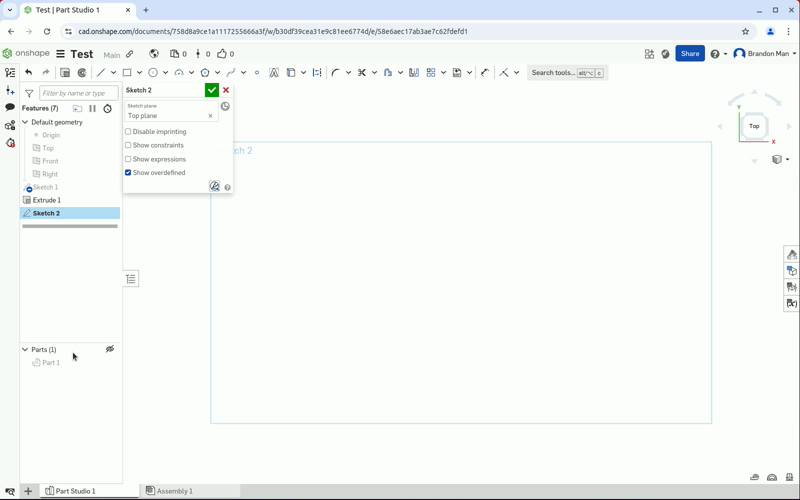
key_down(shift)
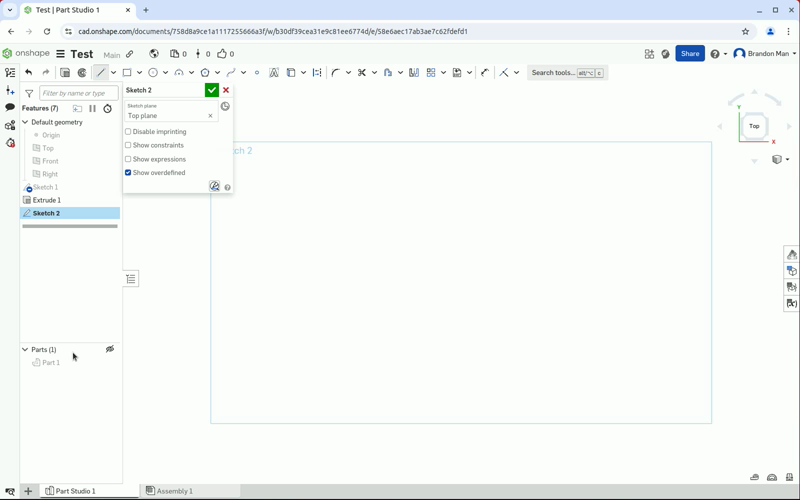
mouse_move(348, 199)
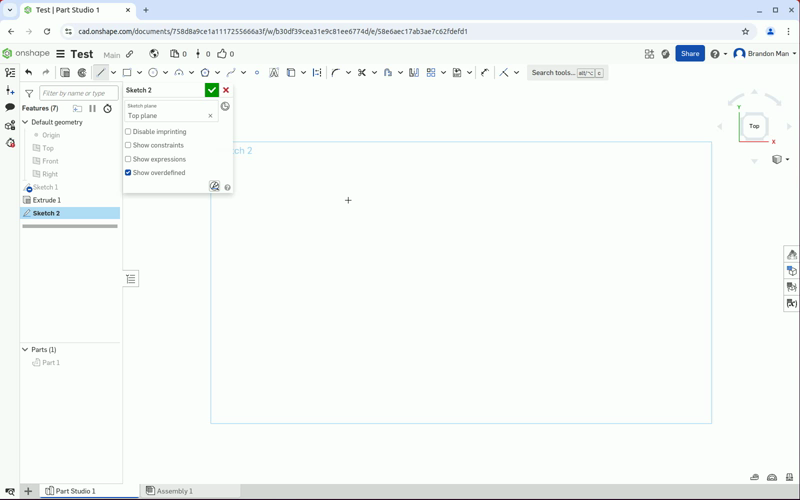
click(348, 199)
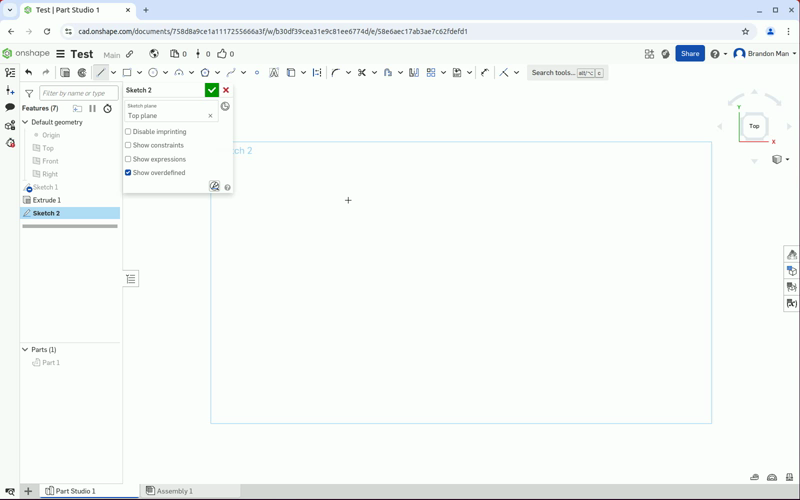
key_up(shift)
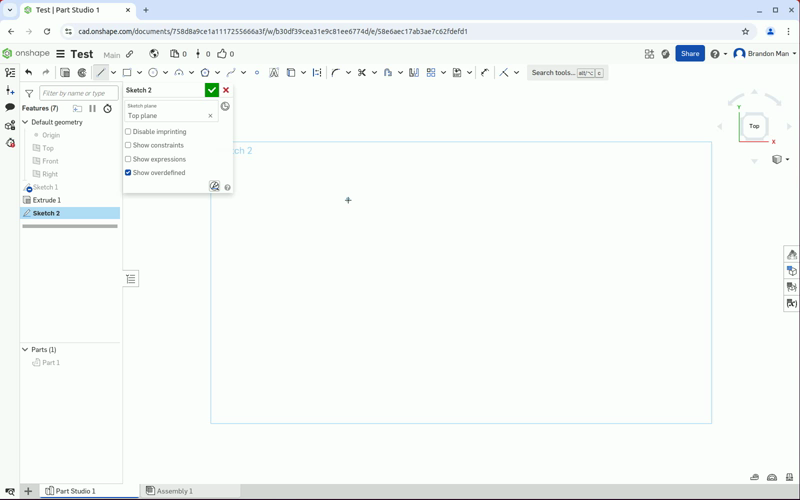
key_down(shift)
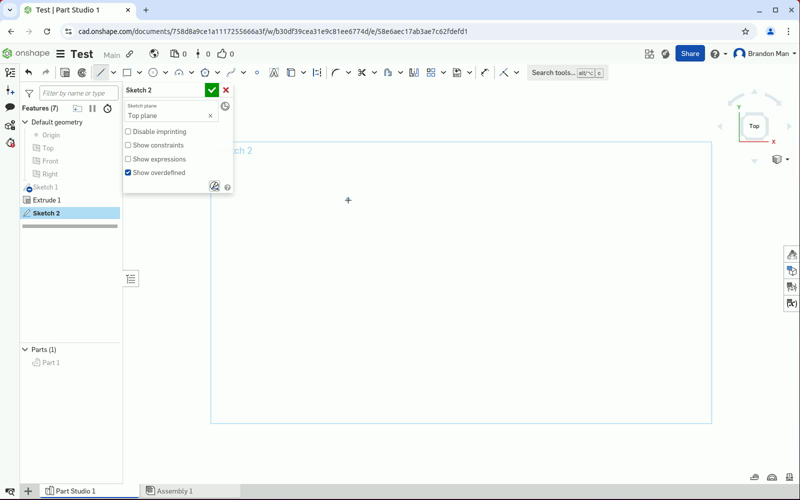
mouse_move(448, 199)
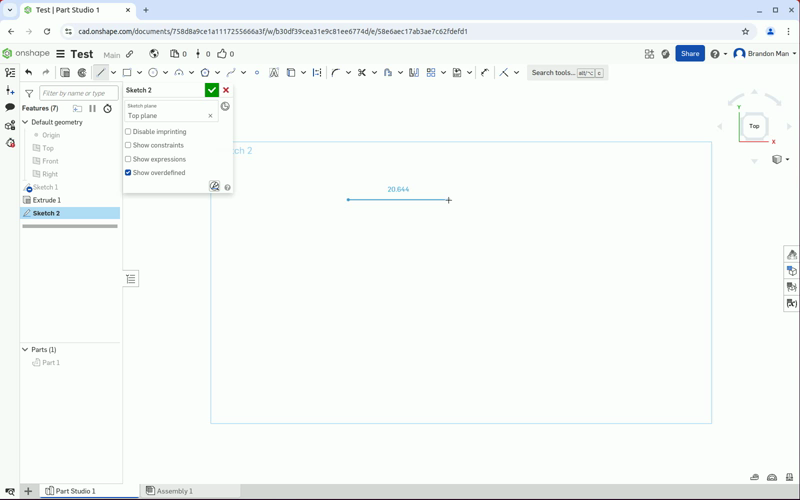
click(448, 199)
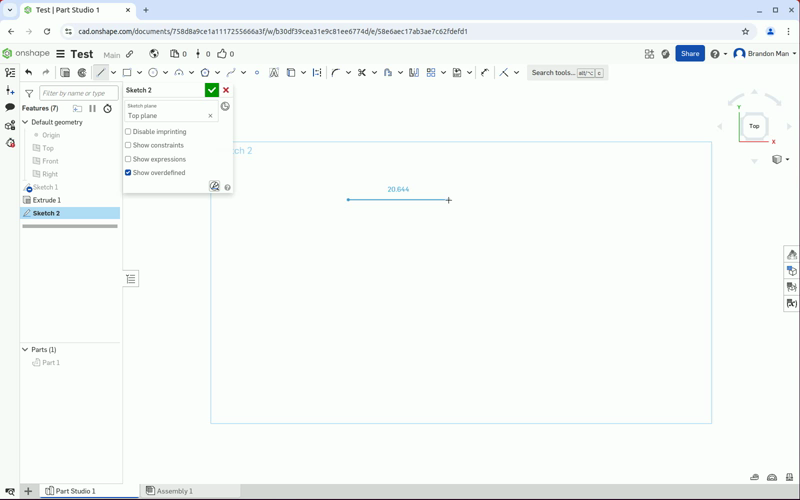
key_up(shift)
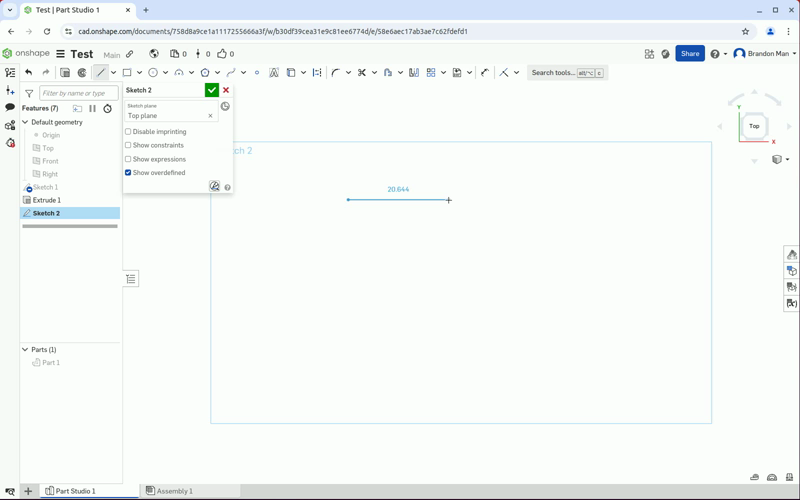
key_down(shift)
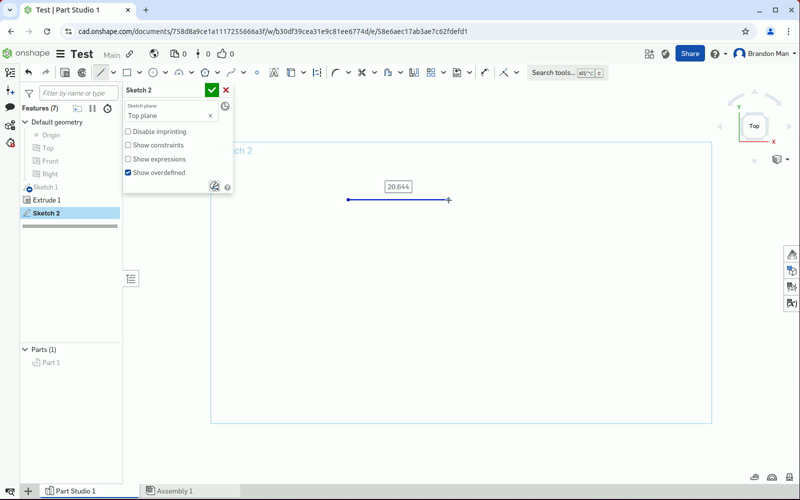
mouse_move(478, 199)
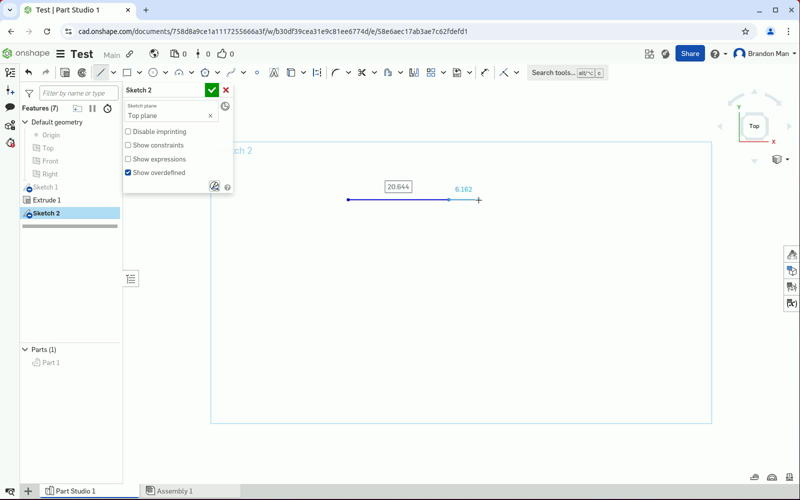
mouse_move(473, 199)
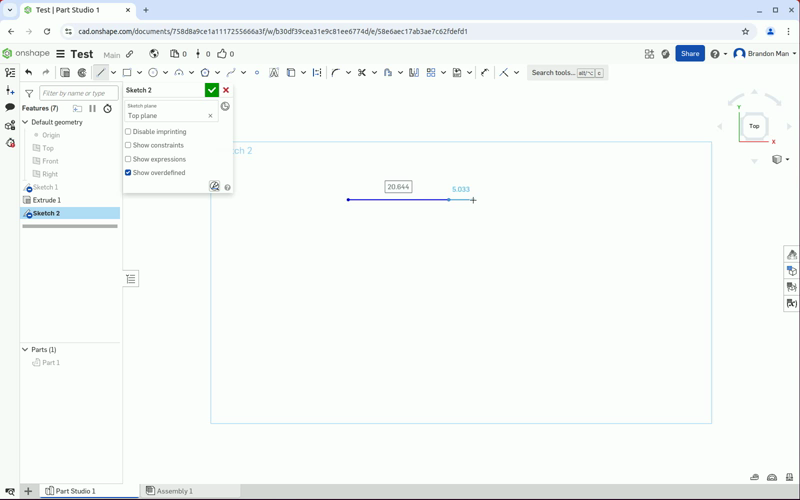
click(473, 199)
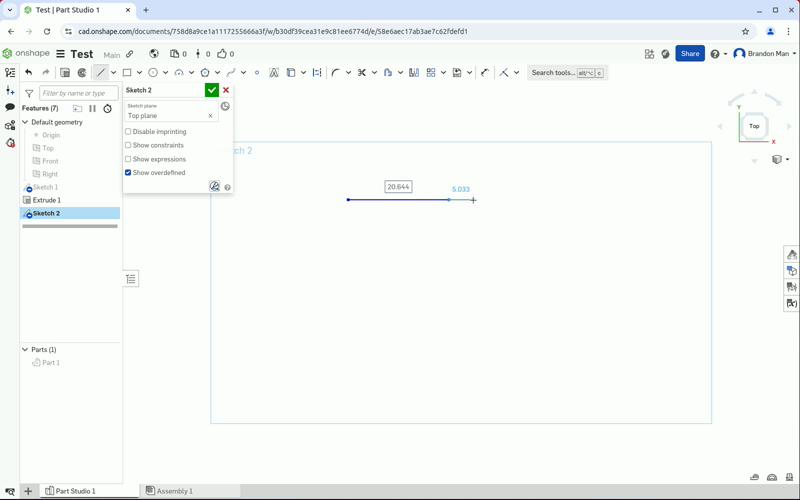
key_up(shift)
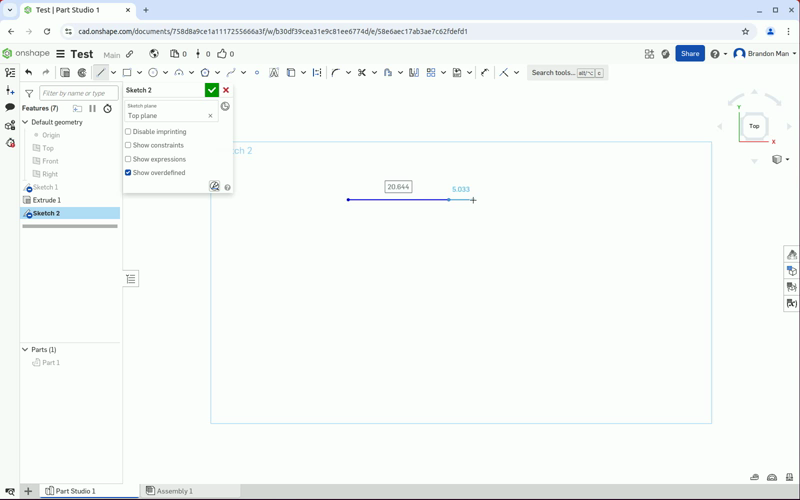
key_down(shift)
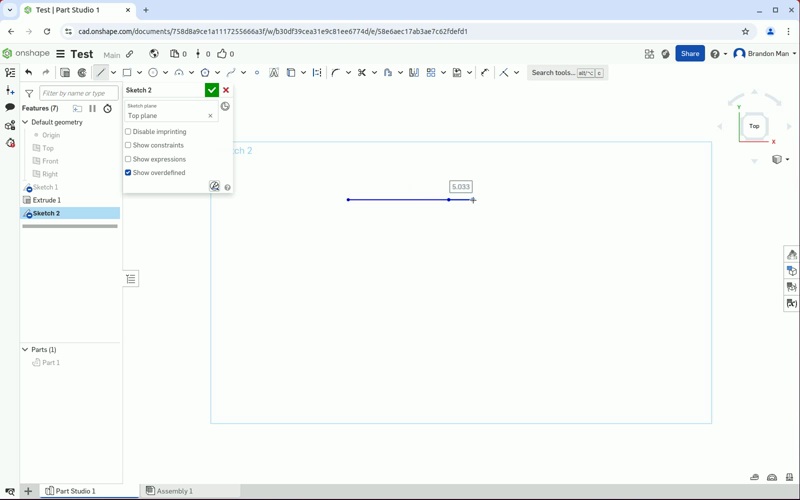
mouse_move(503, 199)
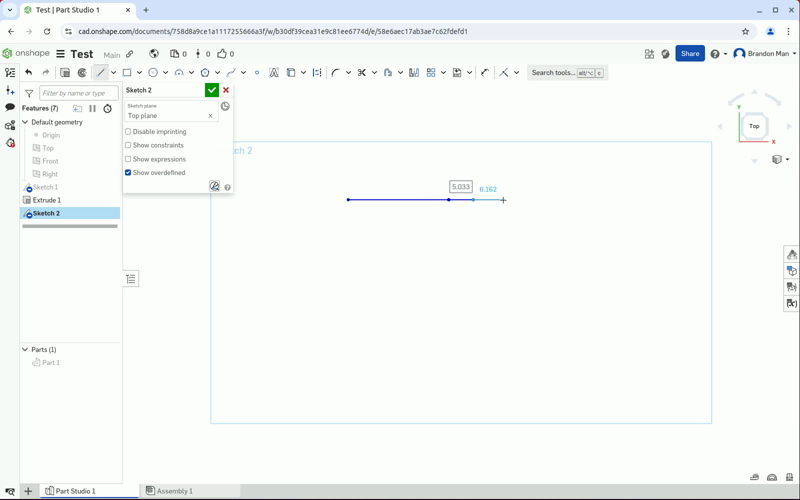
mouse_move(473, 174)
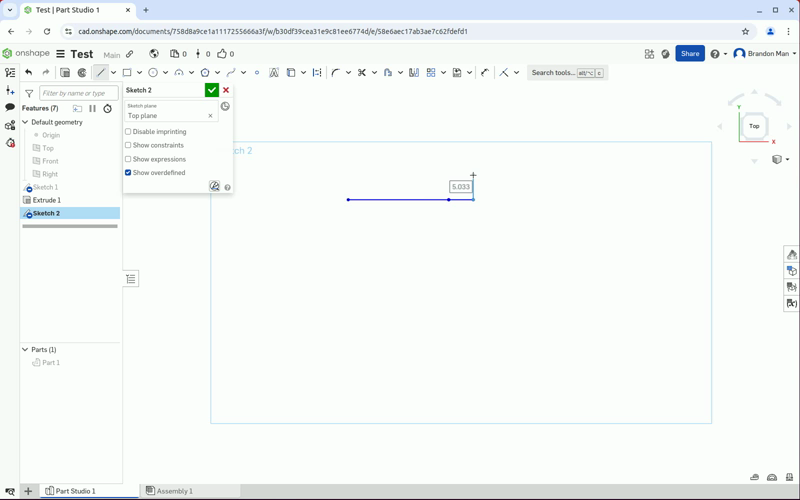
click(473, 174)
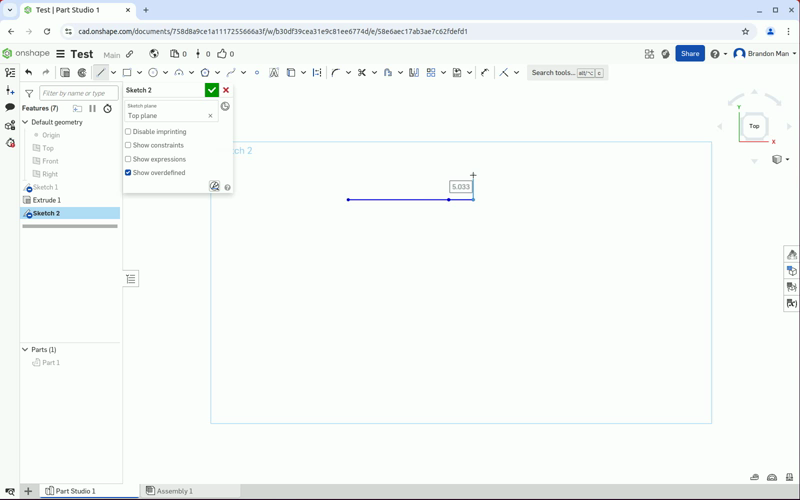
key_up(shift)
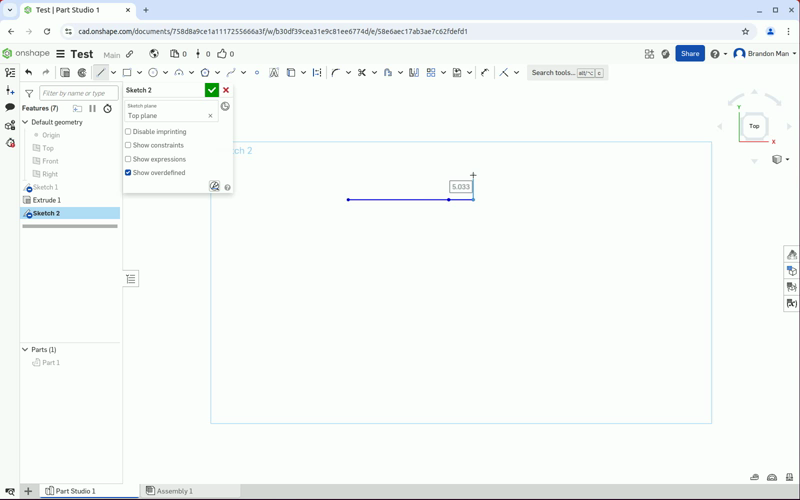
key_down(shift)
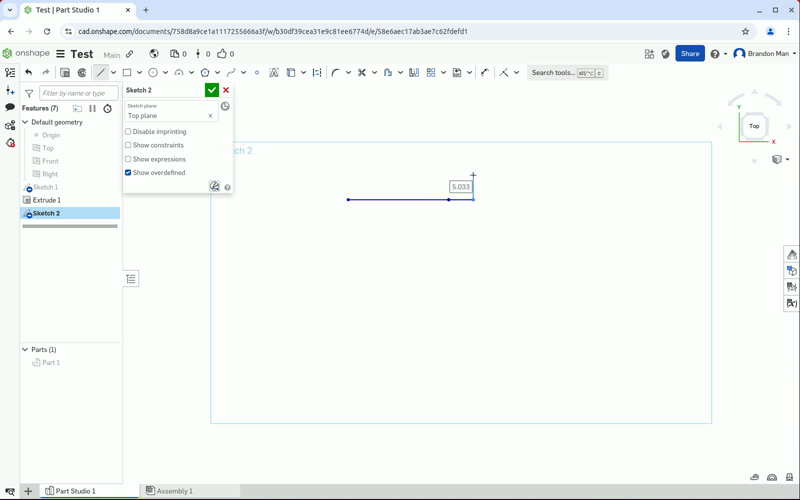
mouse_move(348, 174)
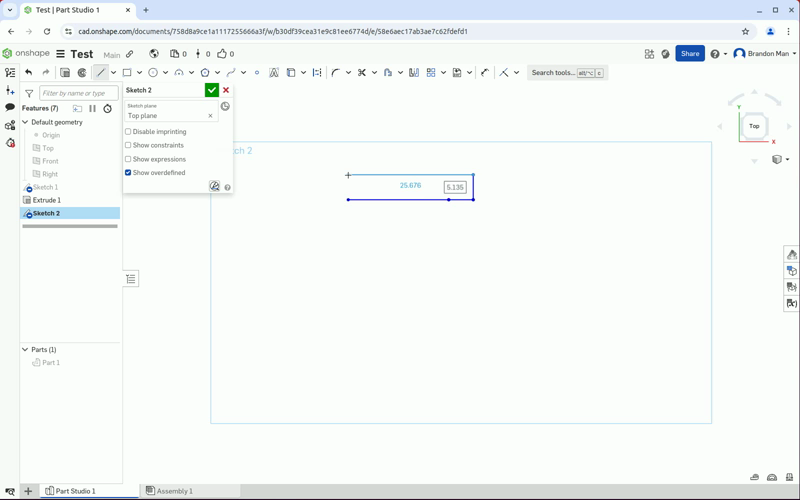
click(348, 174)
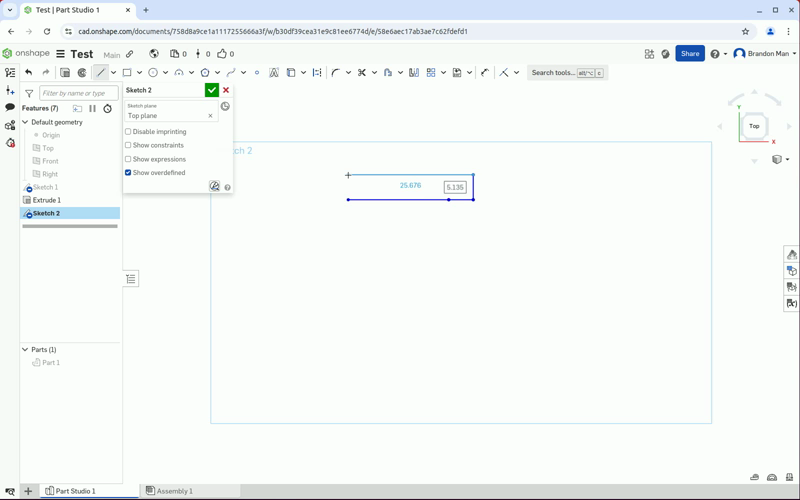
key_up(shift)
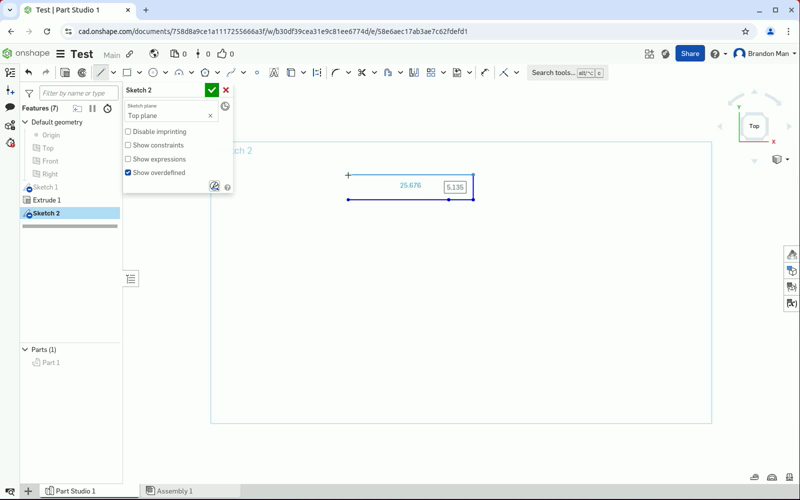
mouse_move(378, 174)
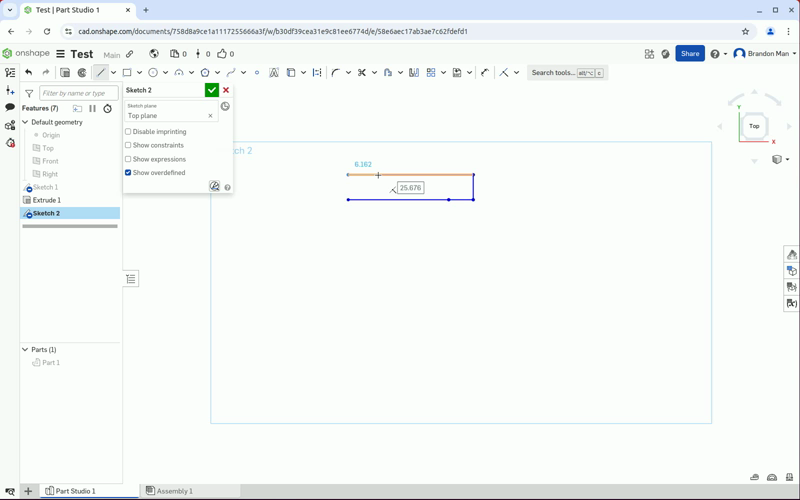
key_down(shift)
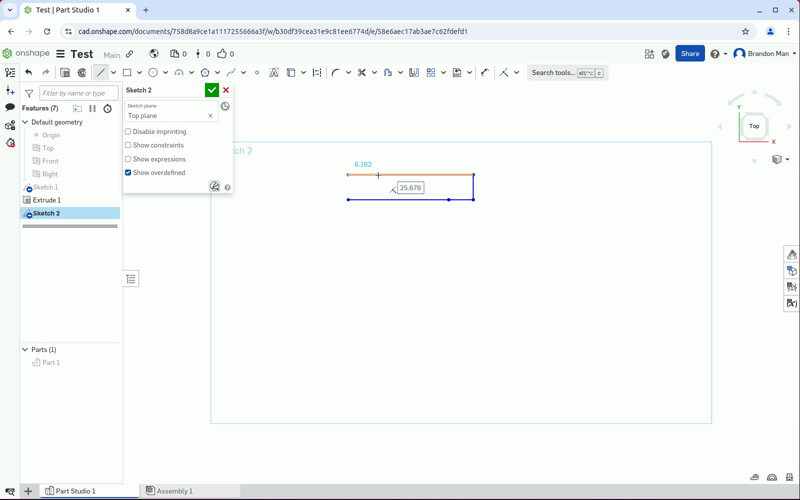
mouse_move(348, 199)
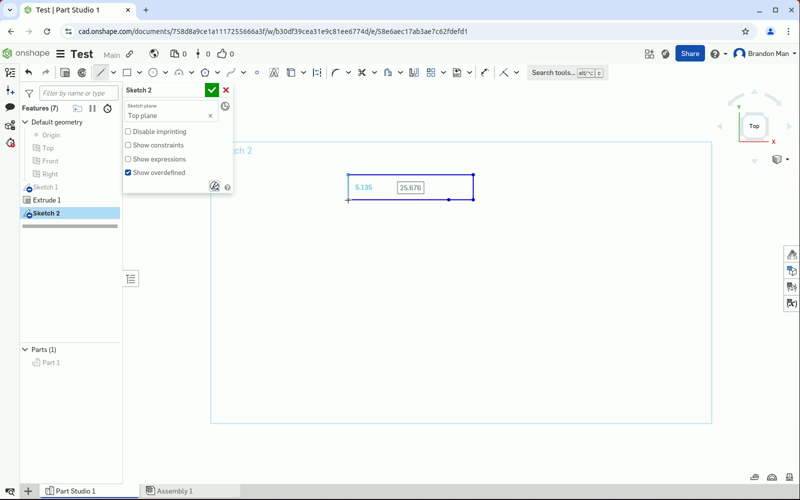
key_up(shift)
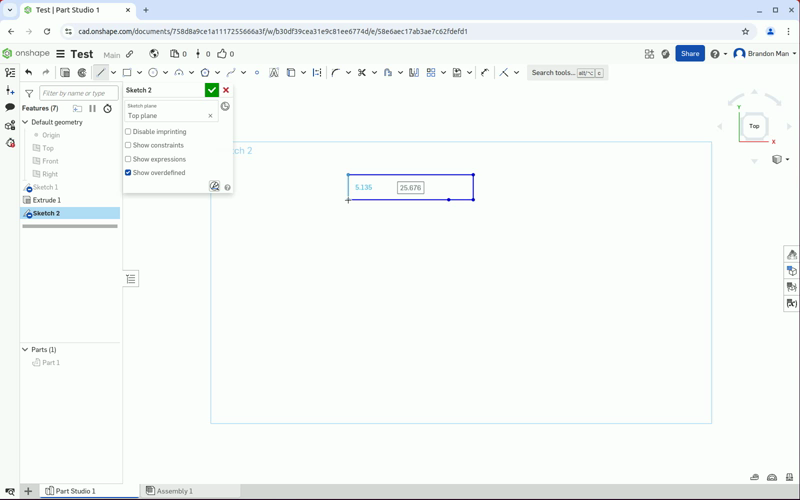
click(348, 199)
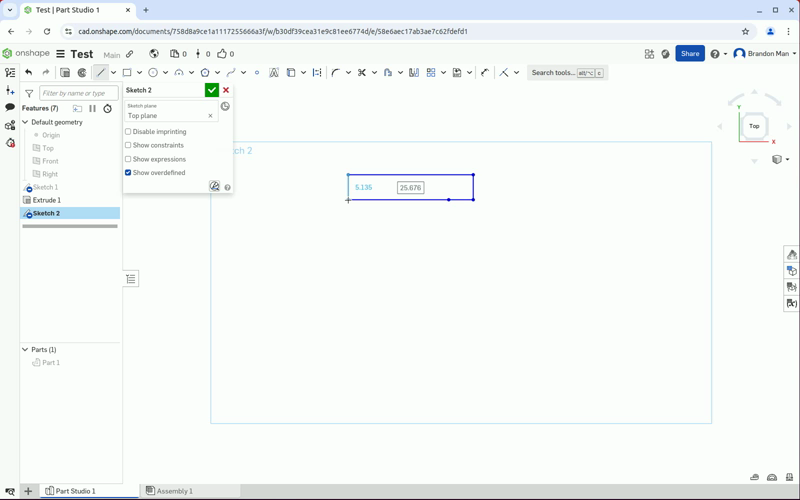
key(esc)
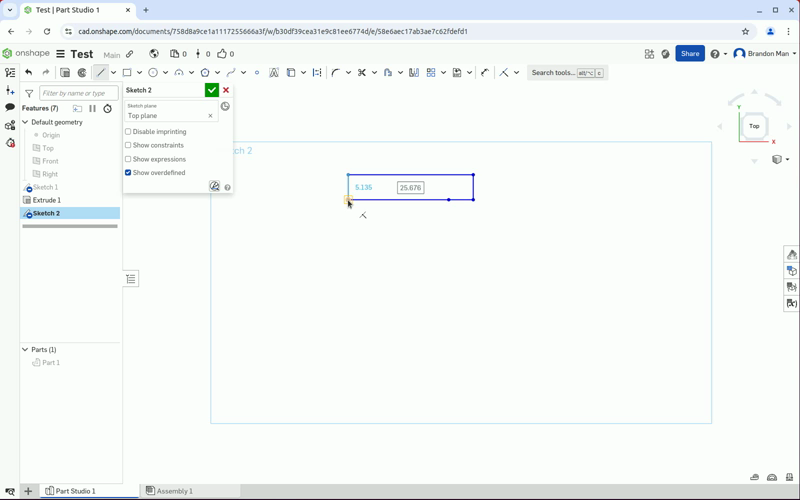
mouse_move(451, 184)
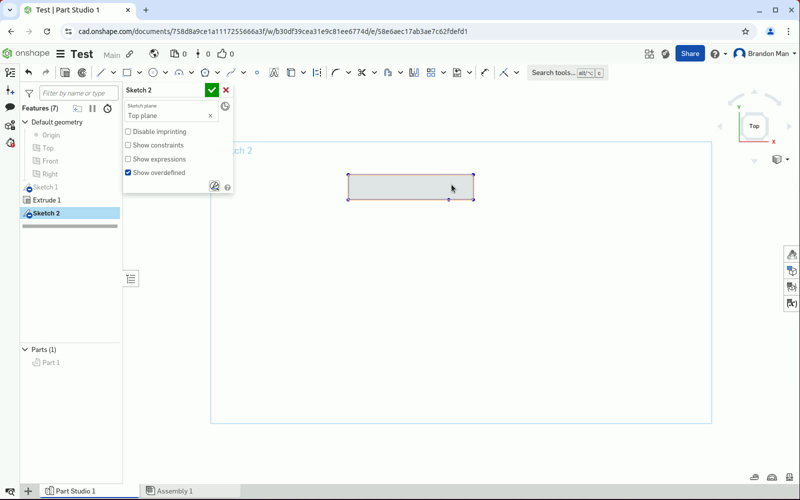
click(451, 184)
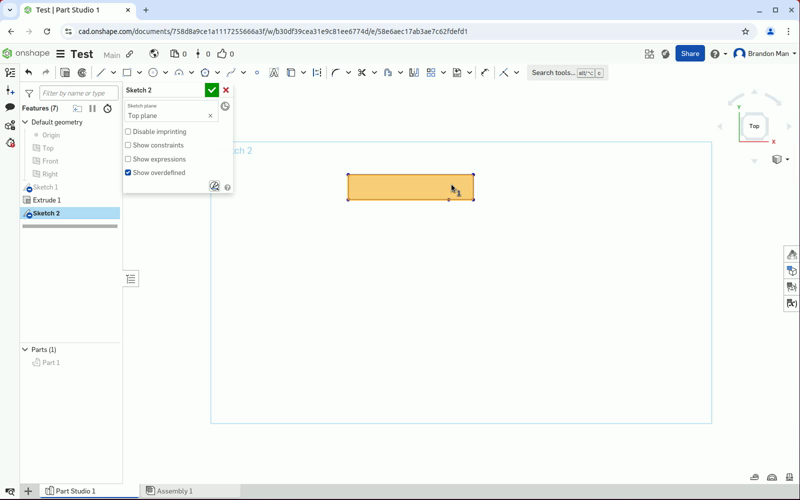
mouse_move(73, 352)
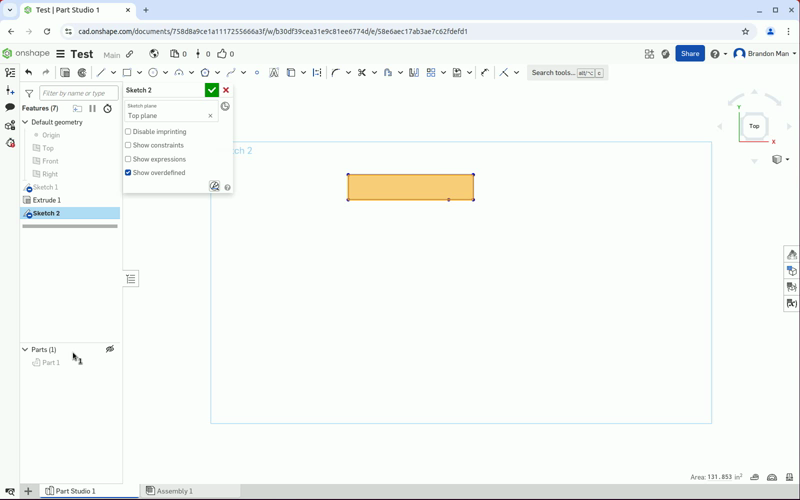
key(shift+y)
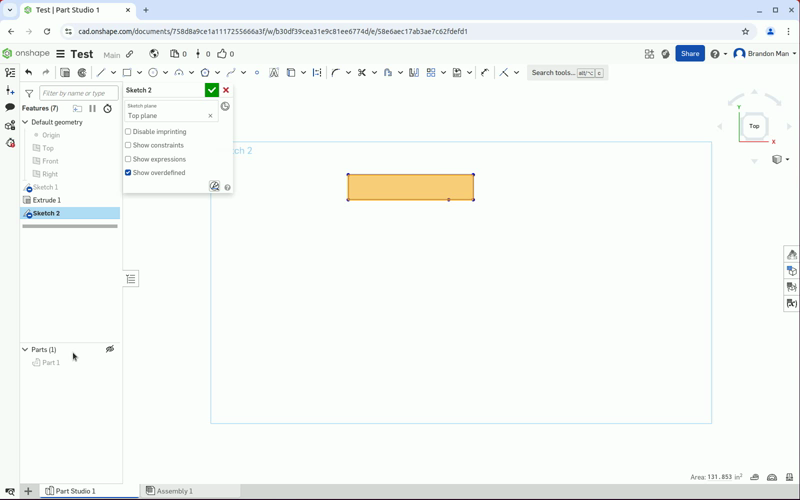
key(shift+e)
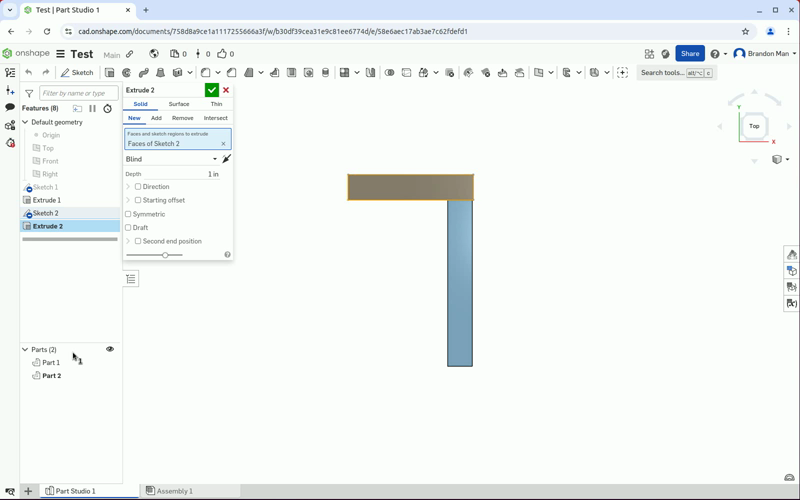
mouse_move(143, 106)
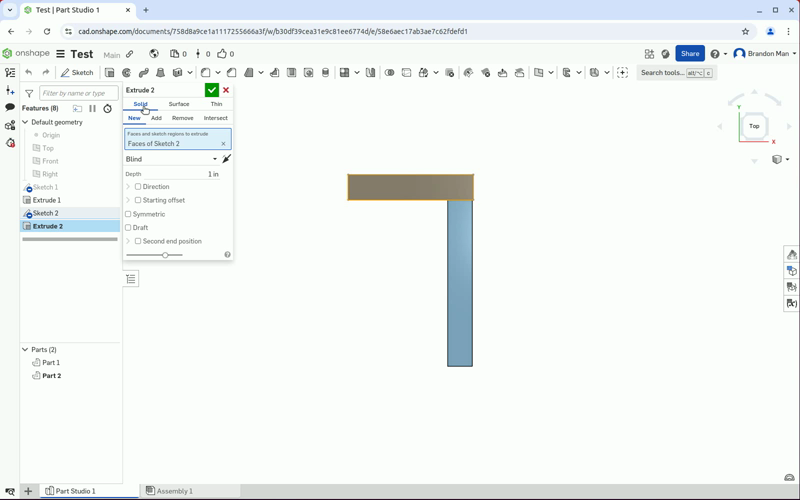
click(143, 106)
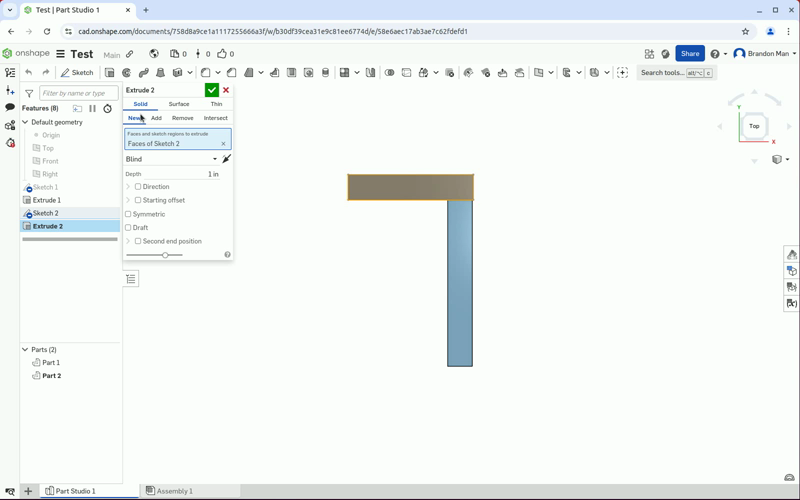
mouse_move(137, 120)
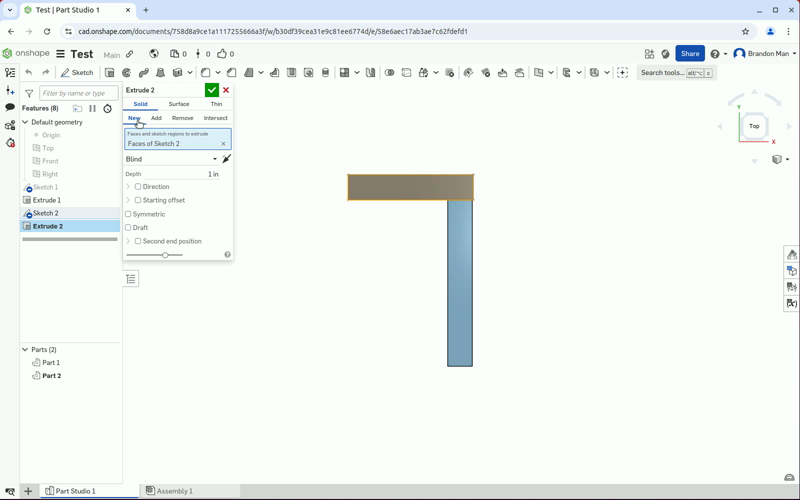
click(137, 120)
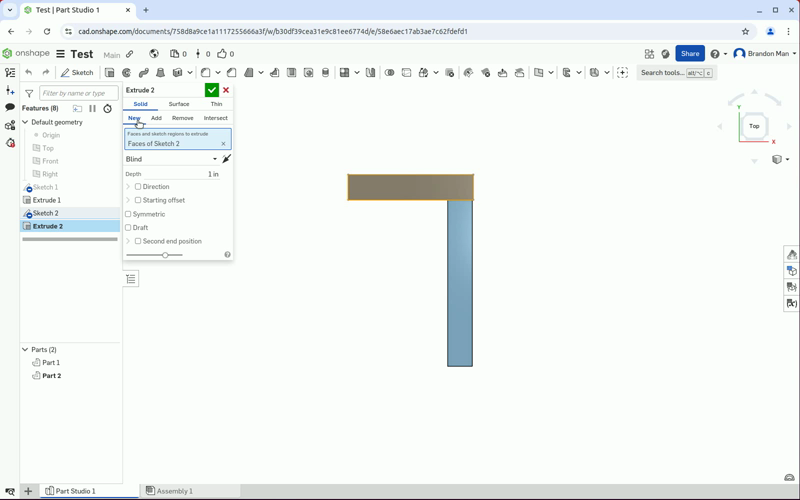
key(tab, 4)
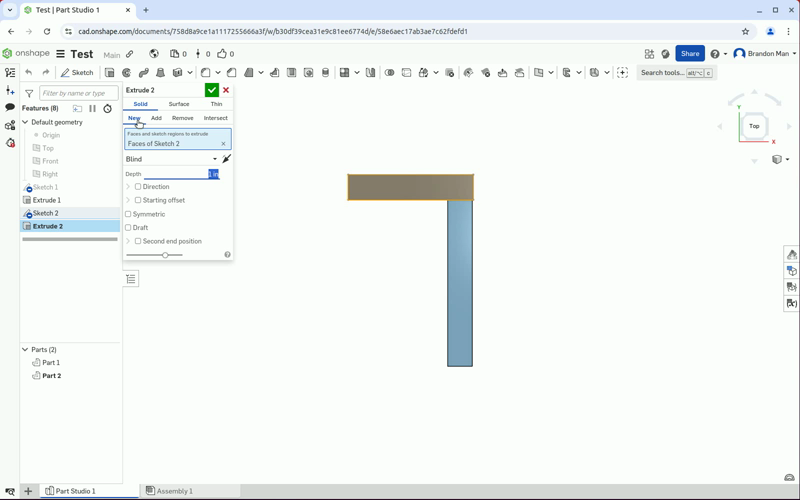
text(22.145)
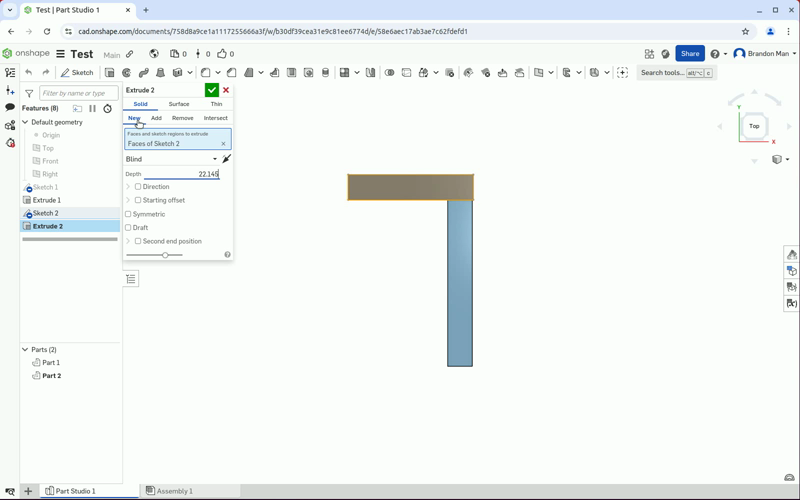
key(enter)
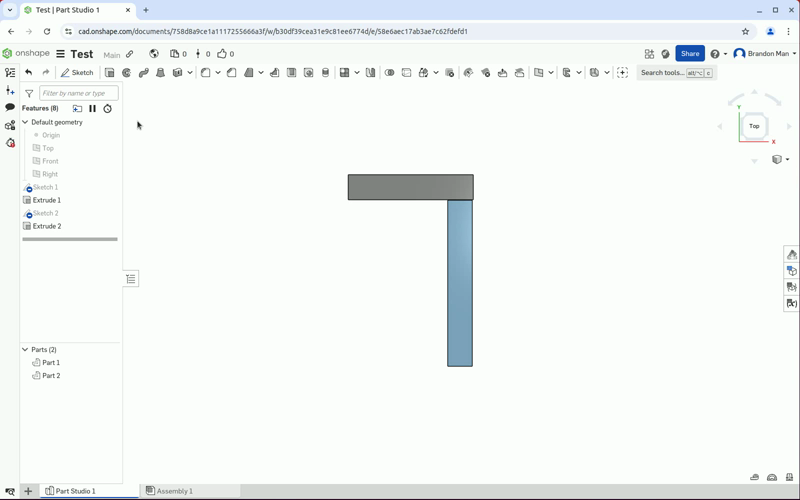
key(shift+h)
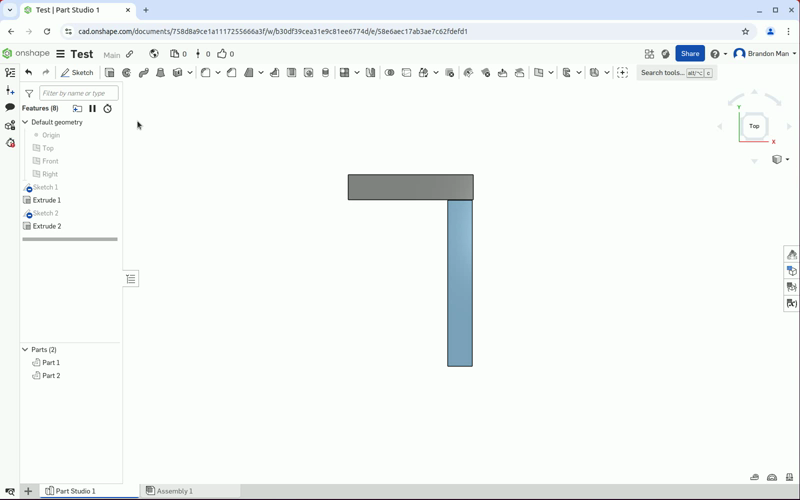
key(shift+h)
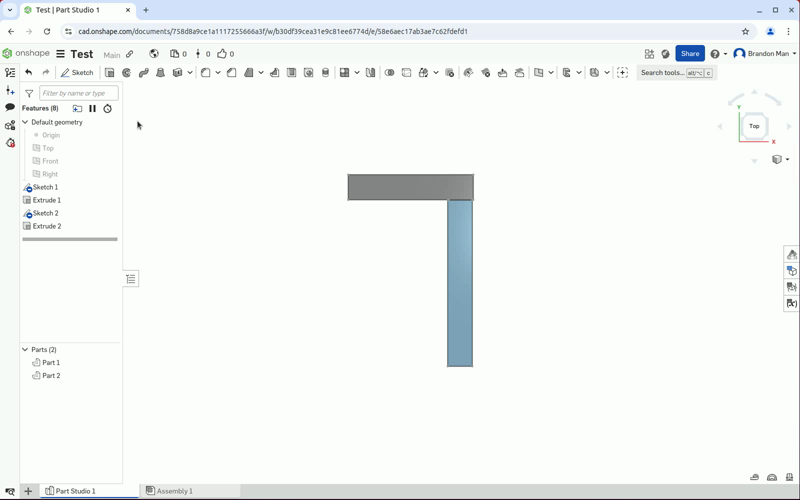
key(shift+7)
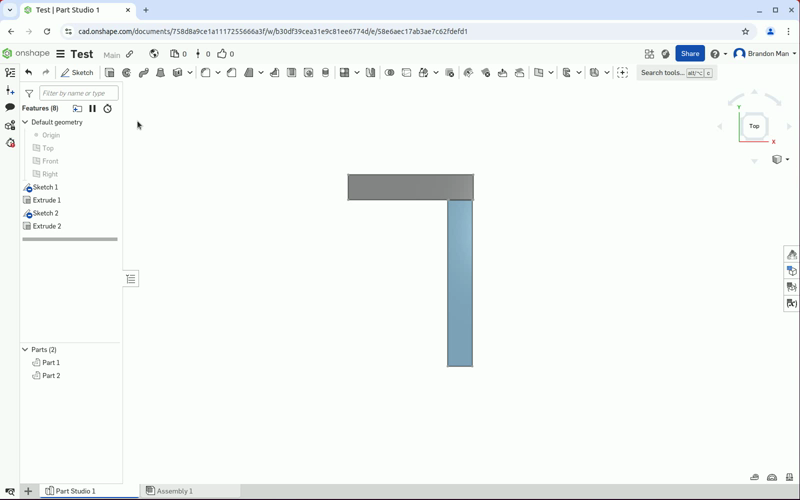
key(up, 3)
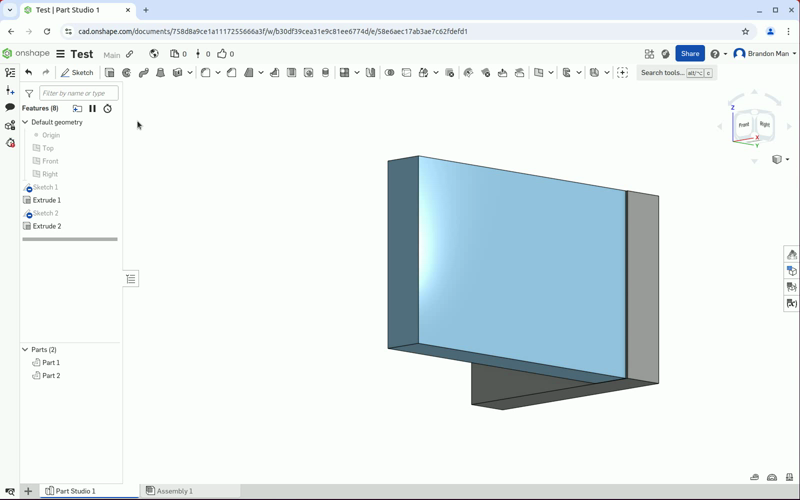
key(left, 3)
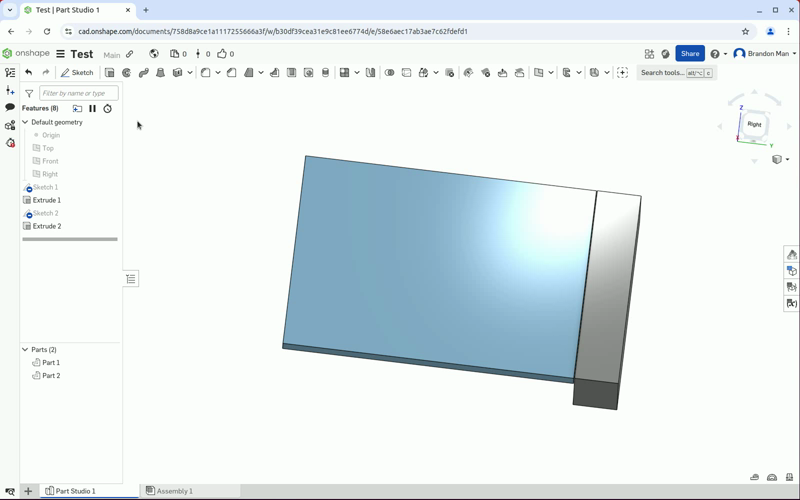
key(right, 3)
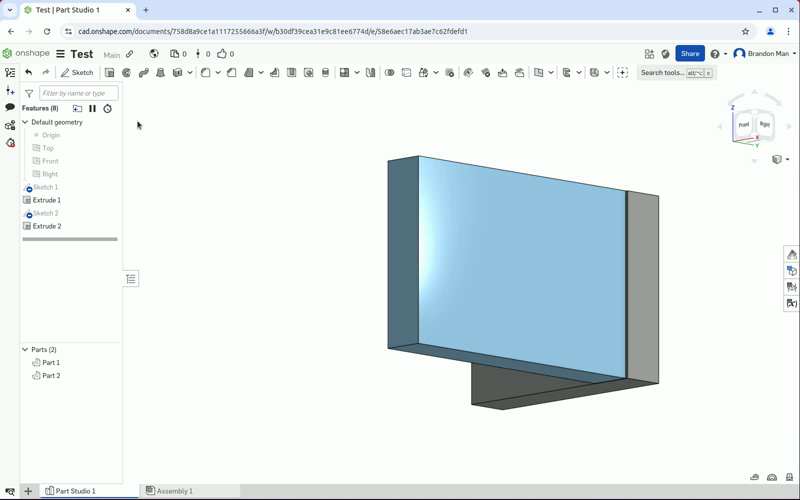
key(down, 3)
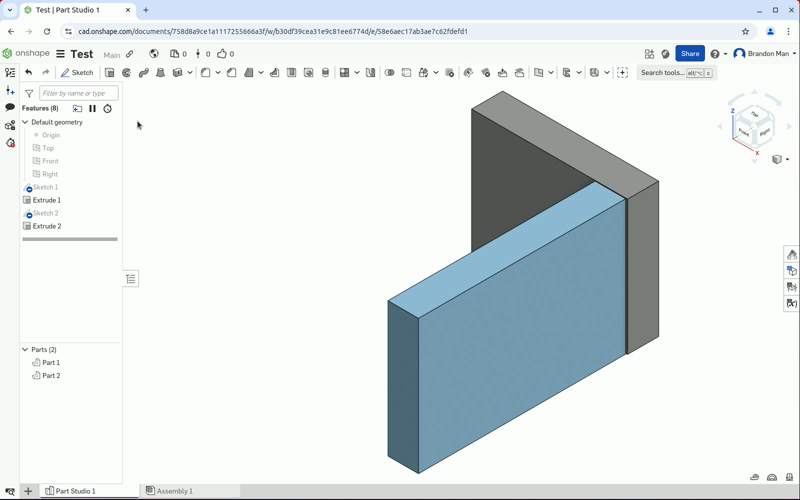
mouse_move(73, 189)
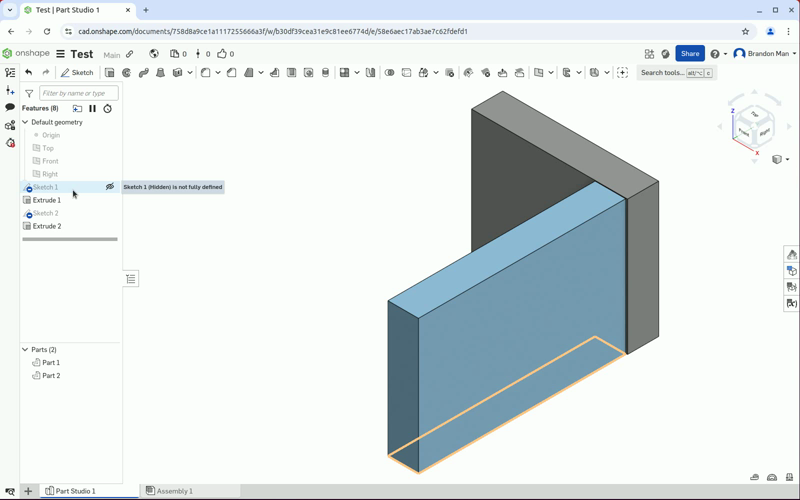
click(73, 189)